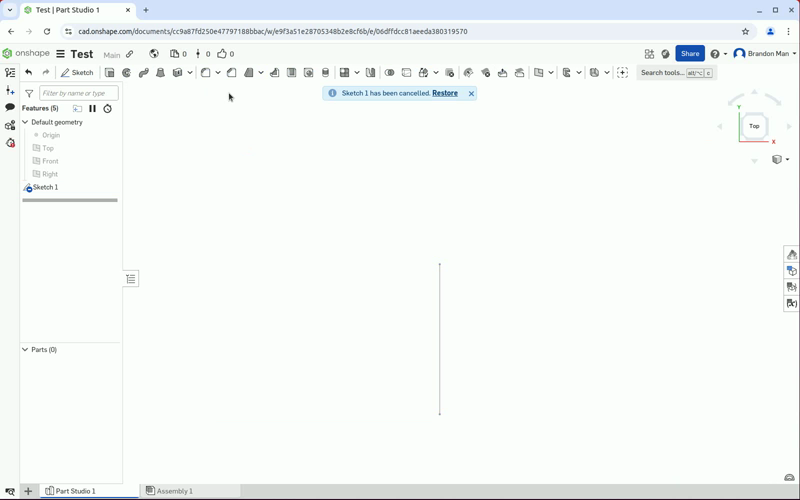
key(shift+h)
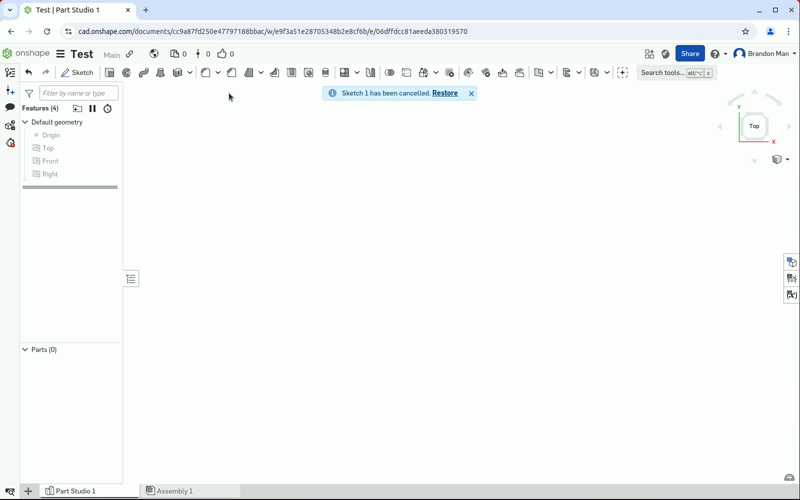
mouse_move(73, 352)
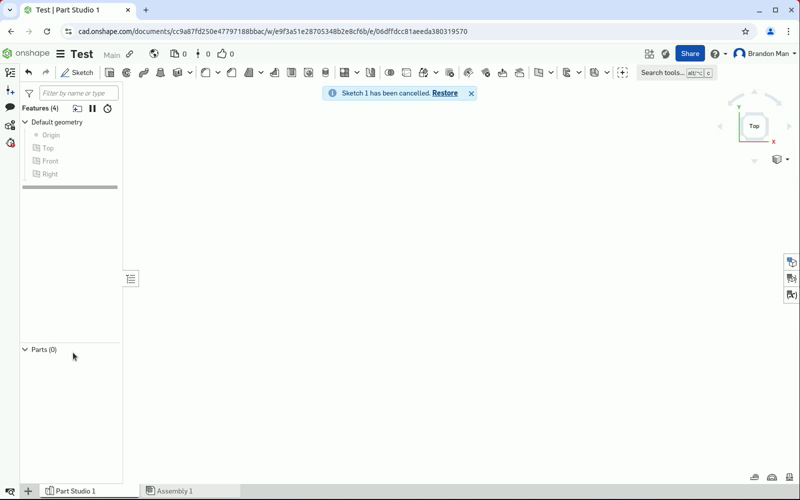
key(y)
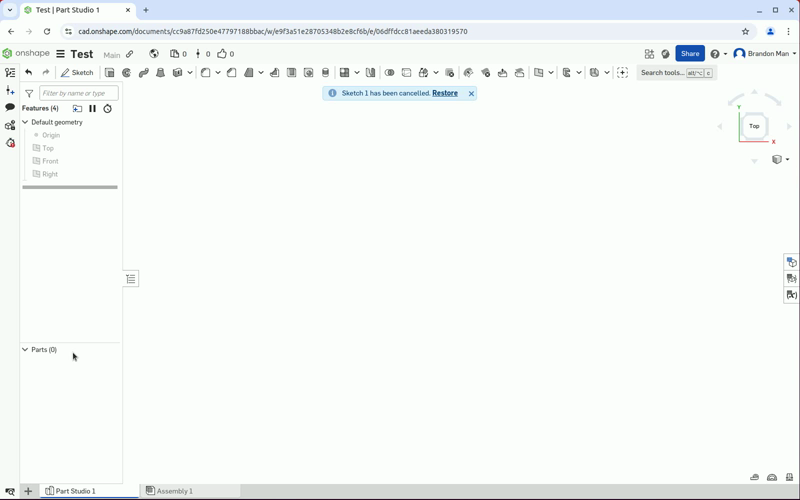
key(shift+p)
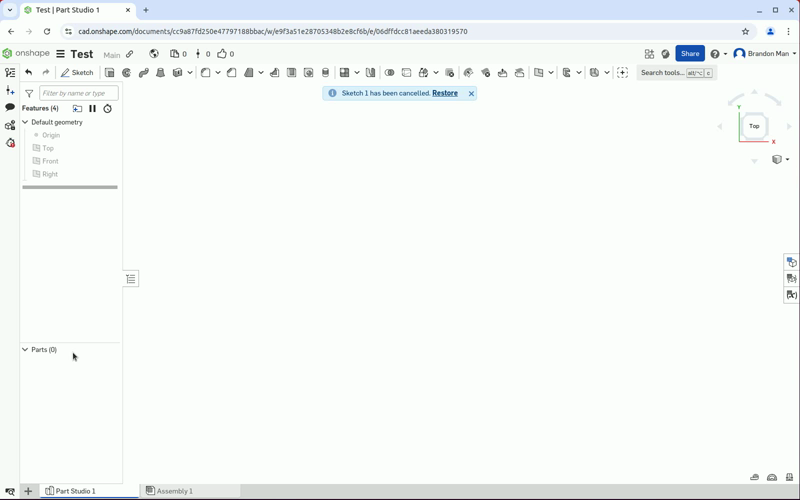
key(space)
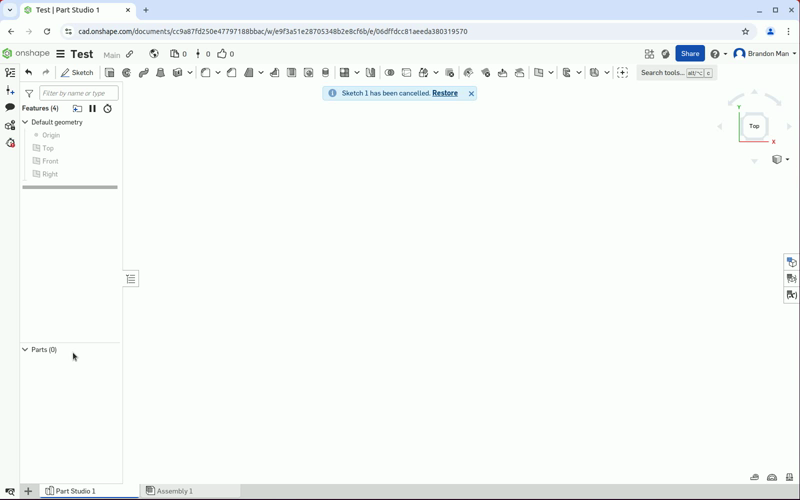
key_down(shift)
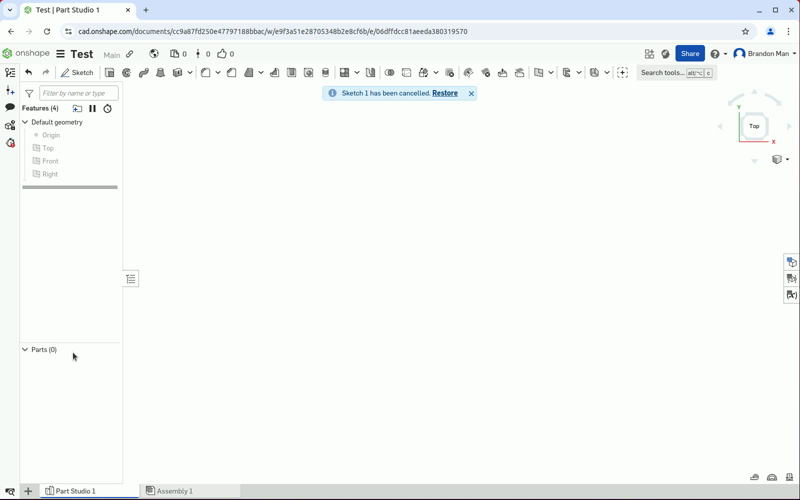
key(up)
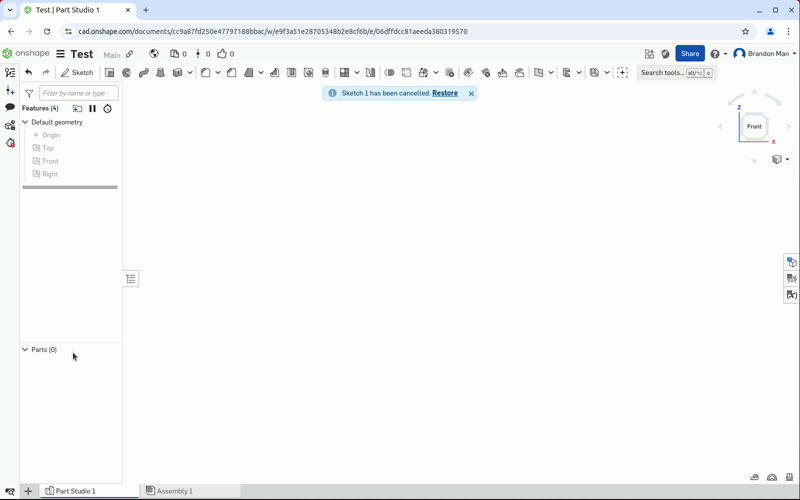
key_up(shift)
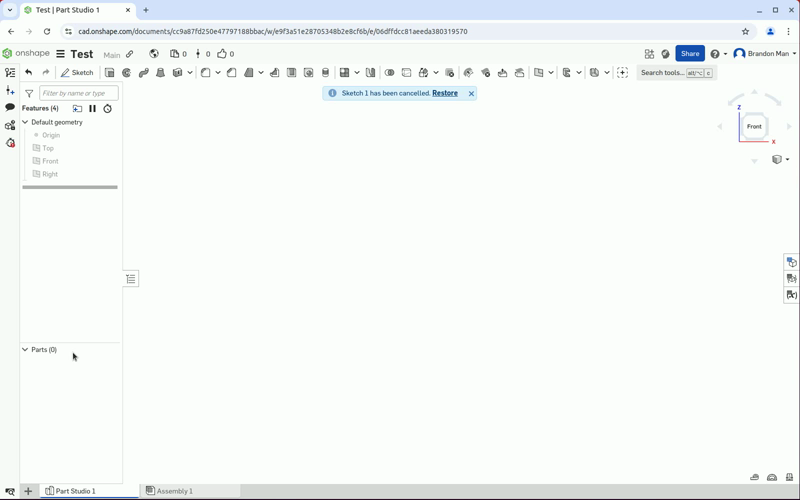
mouse_move(73, 352)
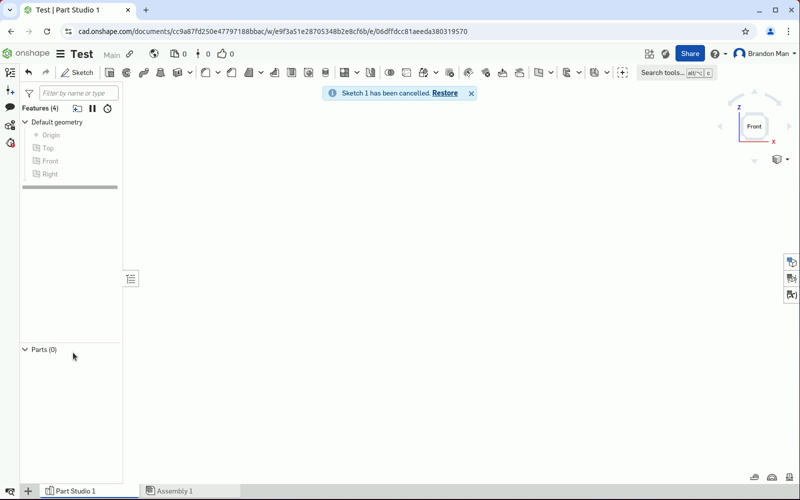
key(shift+y)
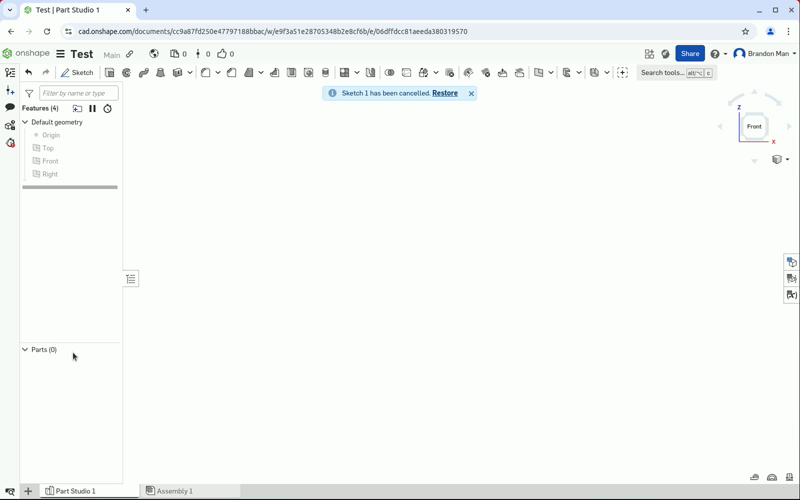
key(shift+s)
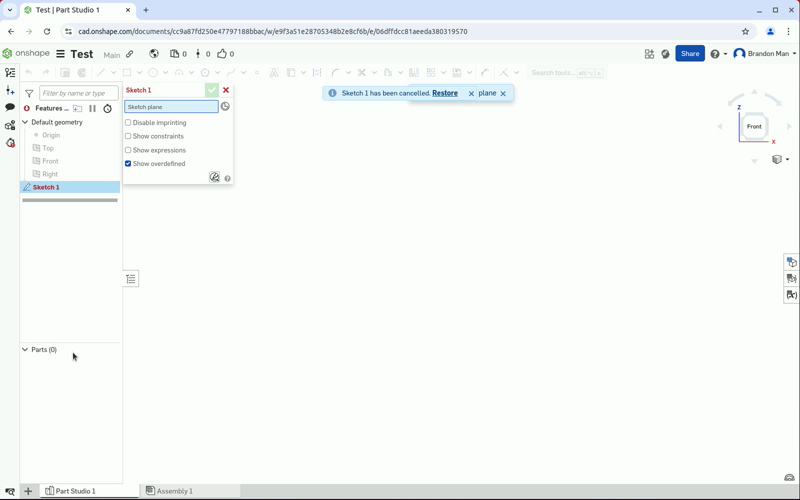
mouse_move(73, 163)
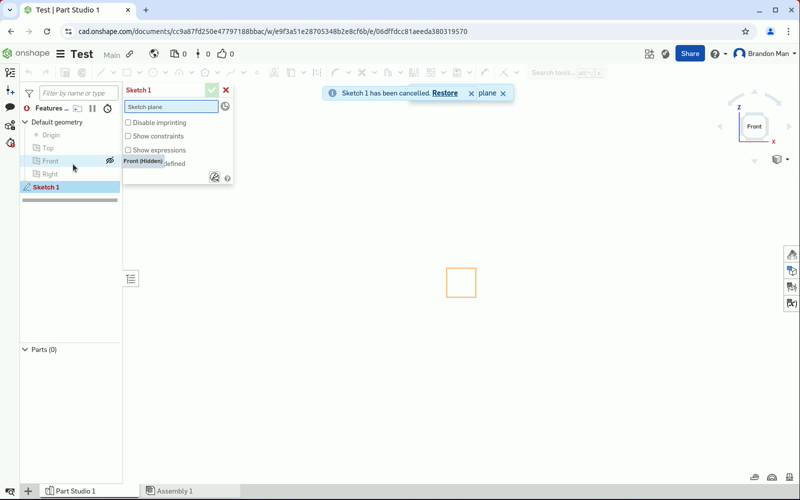
click(73, 163)
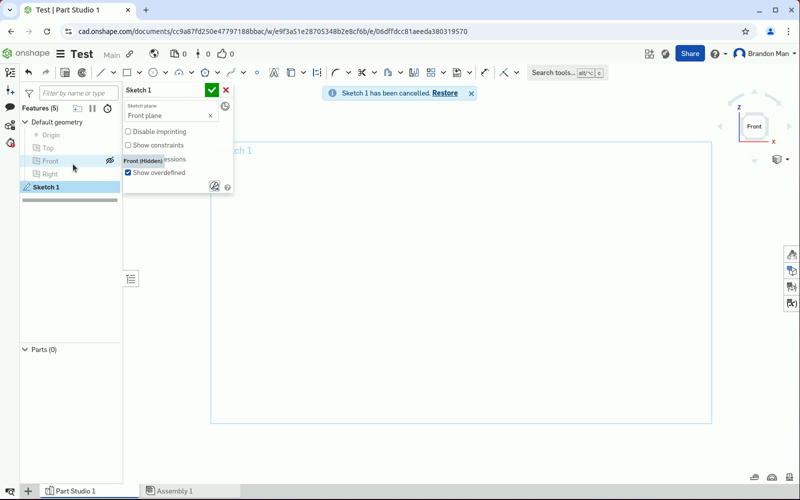
mouse_move(73, 352)
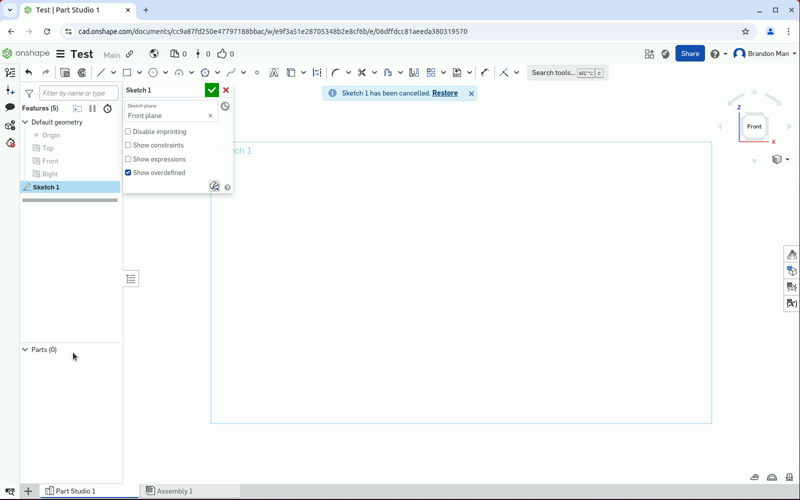
key(y)
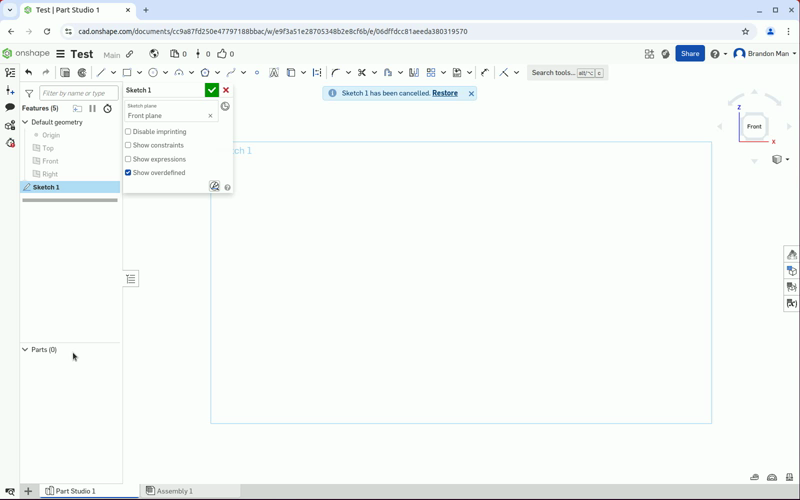
key(l)
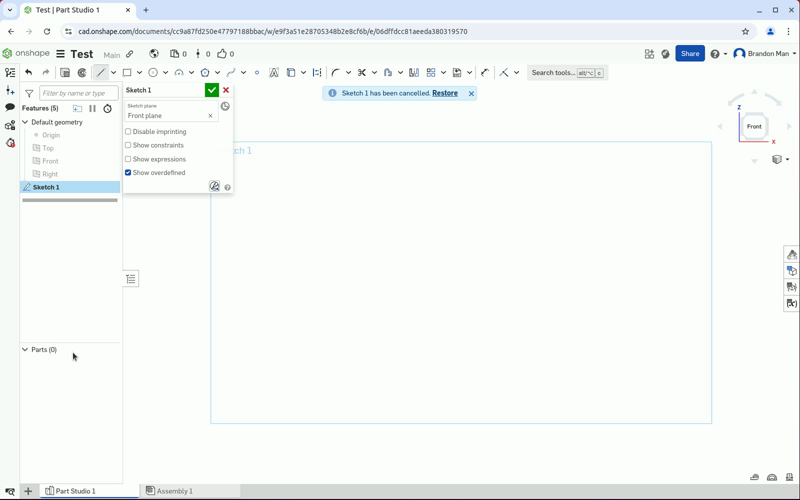
key_down(shift)
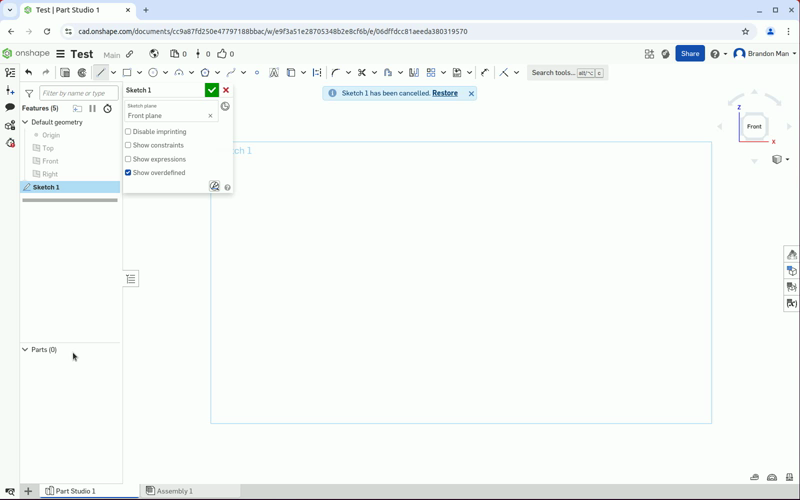
mouse_move(348, 301)
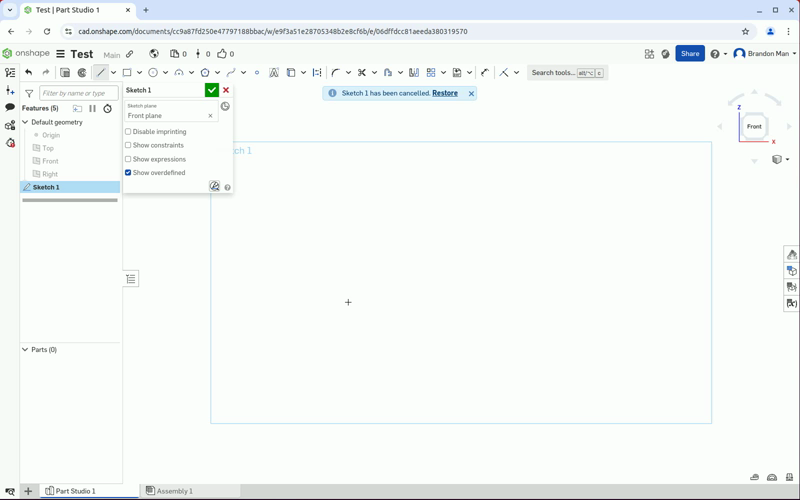
click(348, 301)
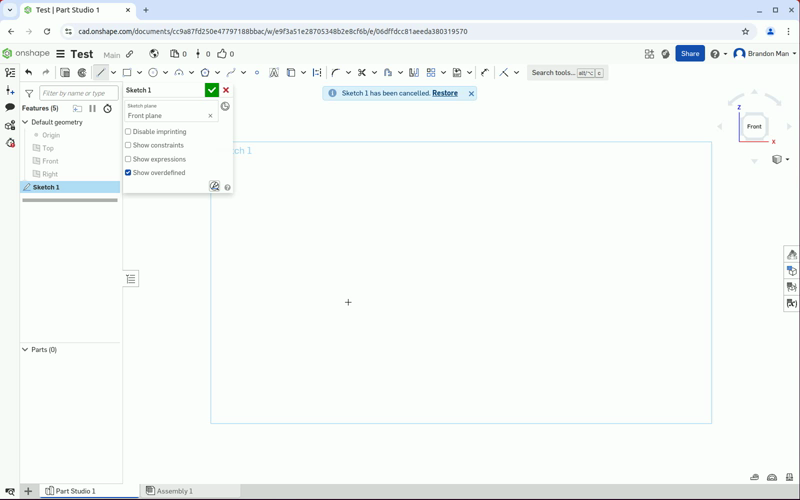
key_up(shift)
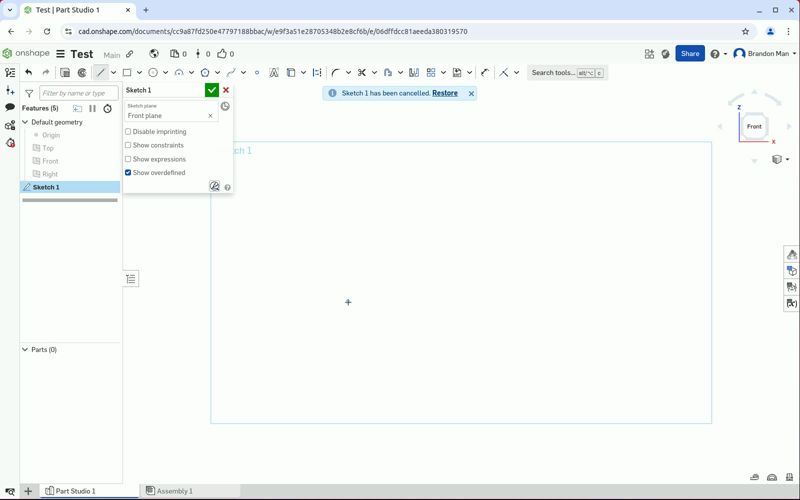
key_down(shift)
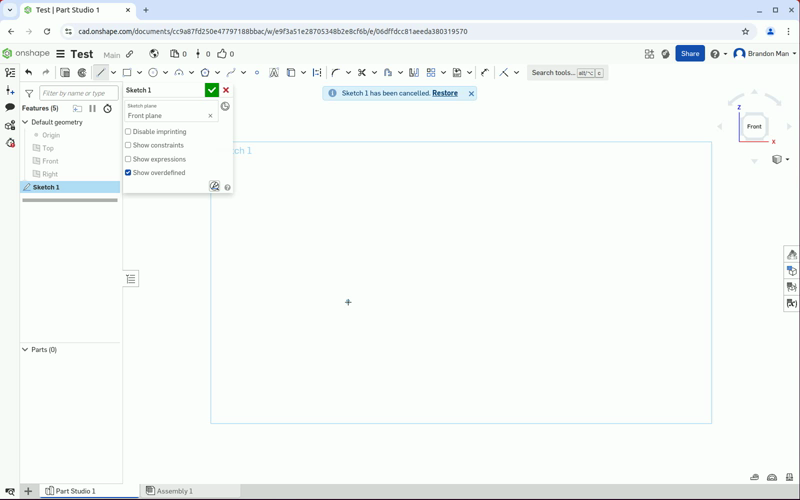
mouse_move(421, 388)
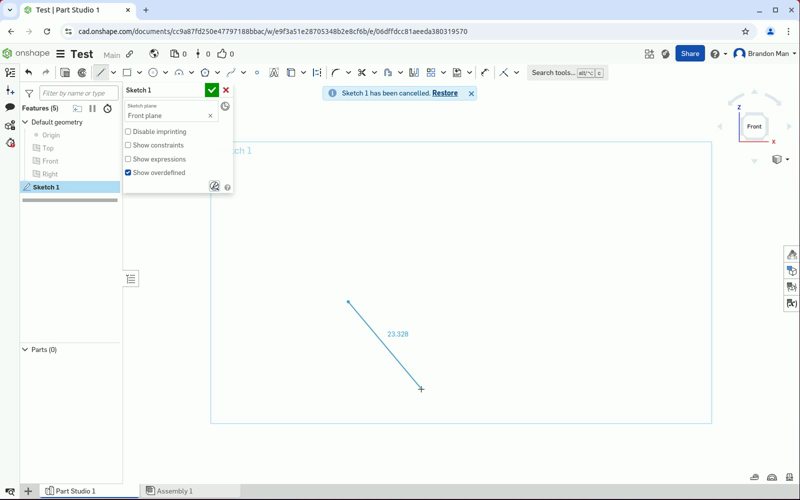
click(421, 388)
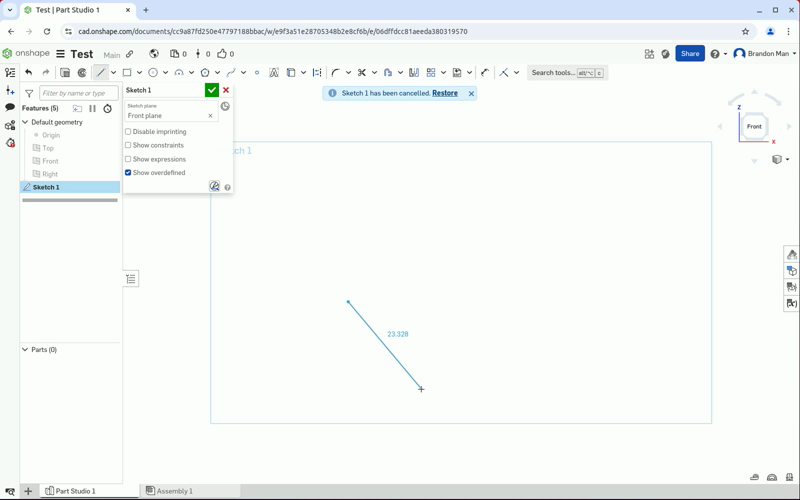
key_up(shift)
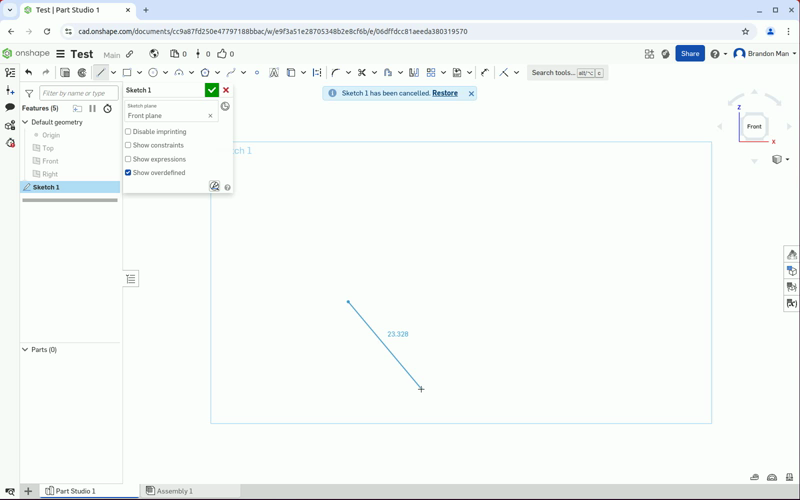
key_down(shift)
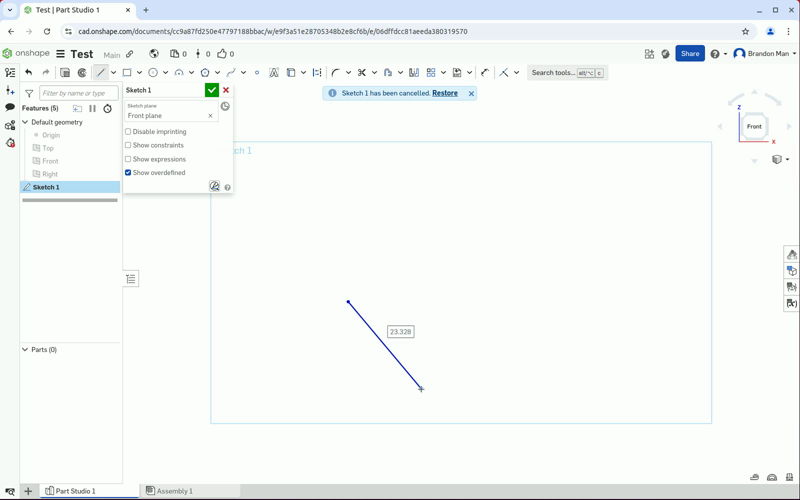
mouse_move(532, 369)
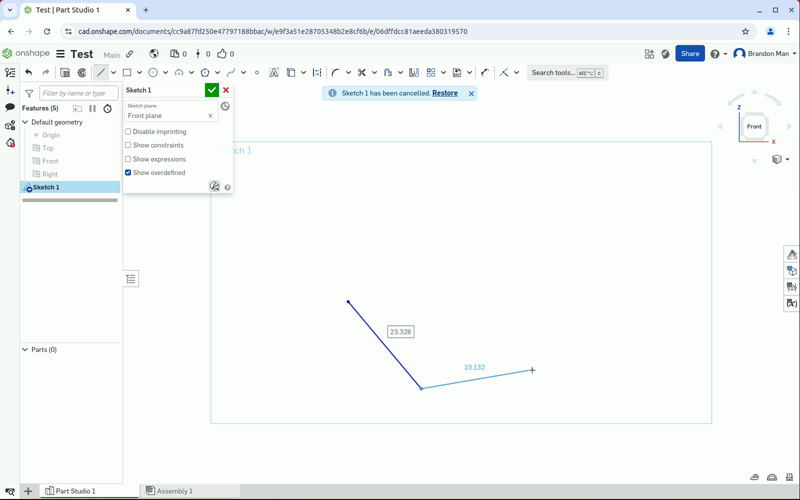
click(532, 369)
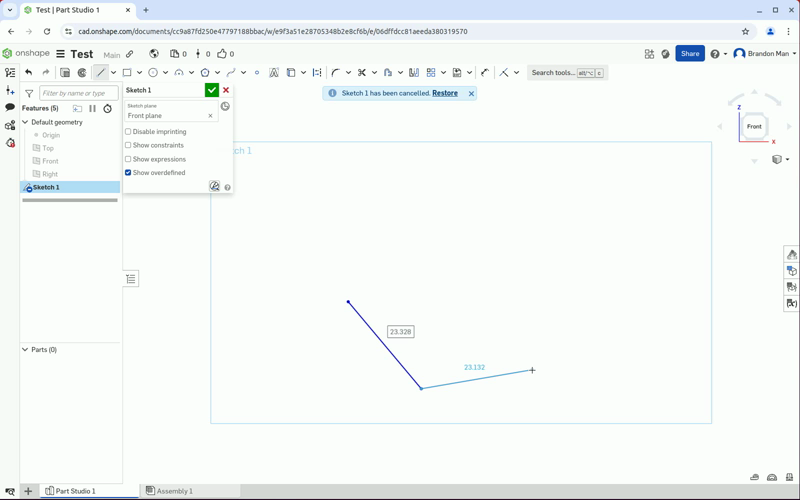
key_up(shift)
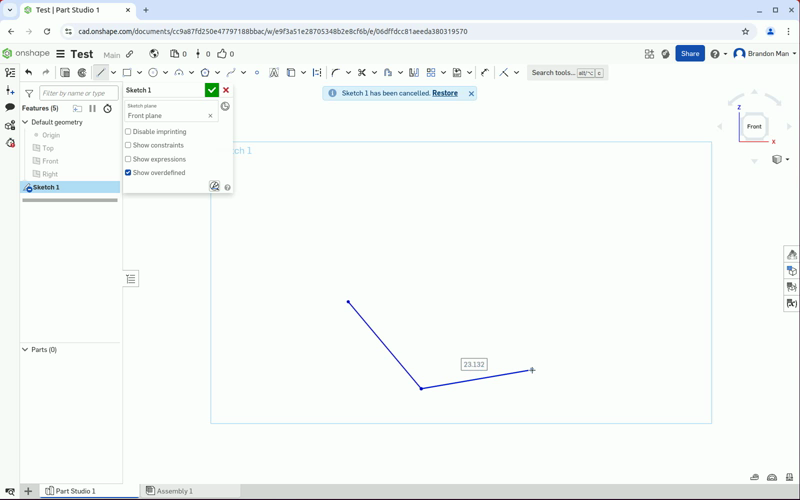
key_down(shift)
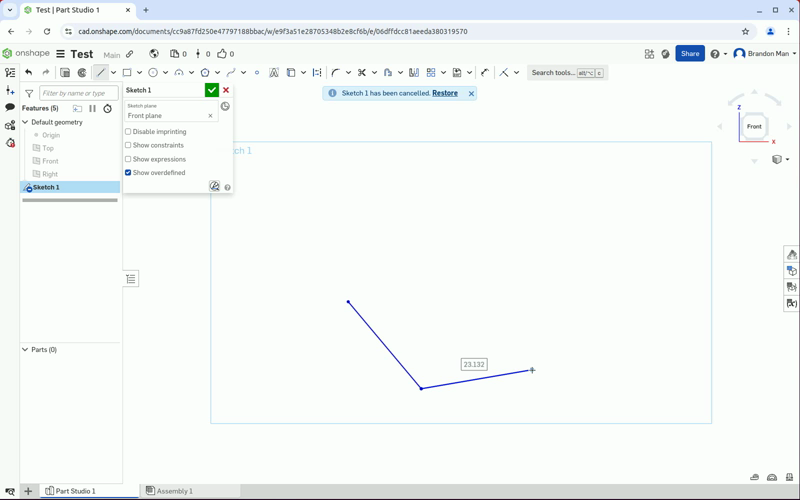
mouse_move(572, 264)
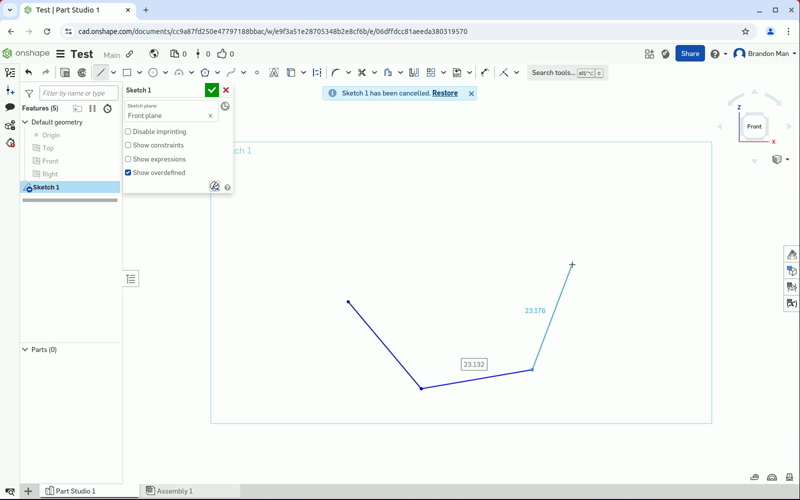
click(572, 264)
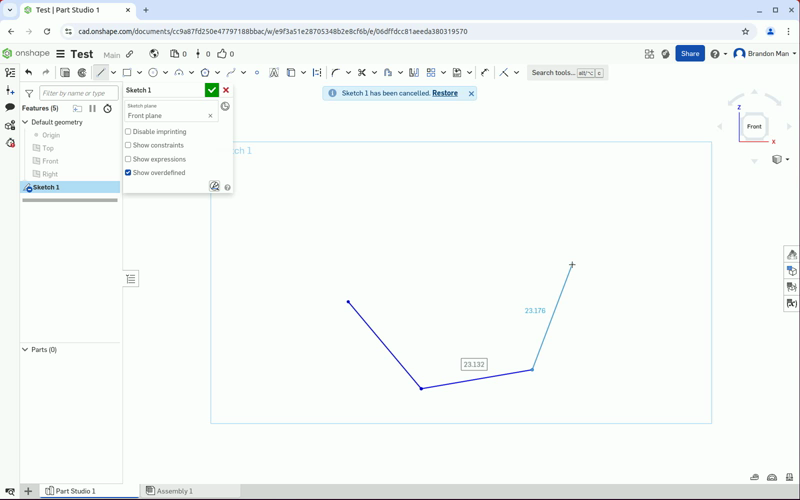
key_up(shift)
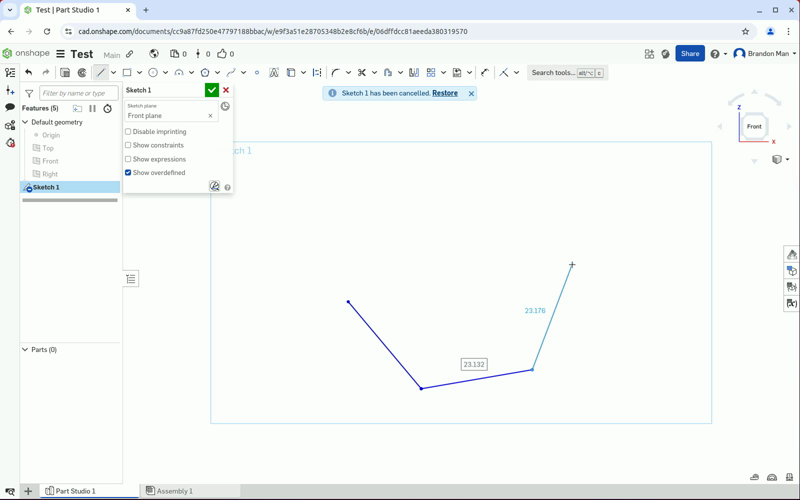
key_down(shift)
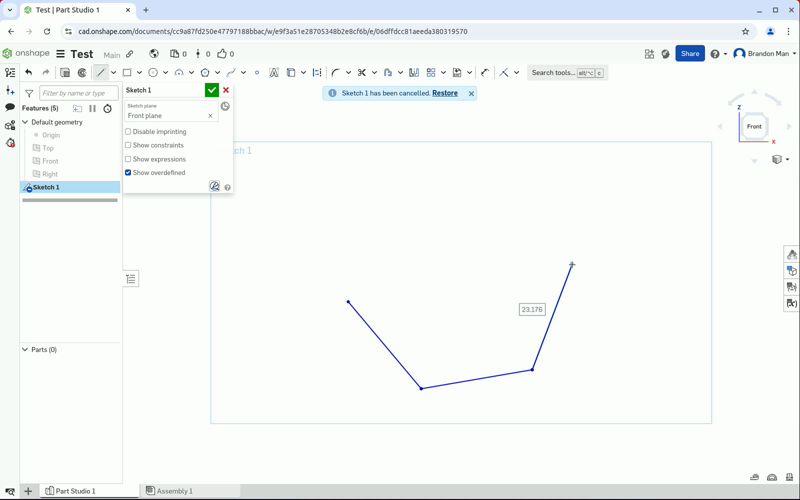
mouse_move(499, 176)
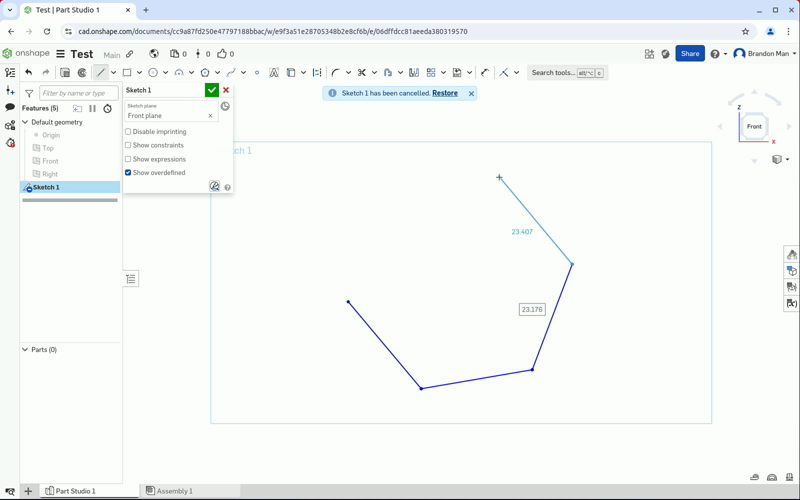
click(499, 176)
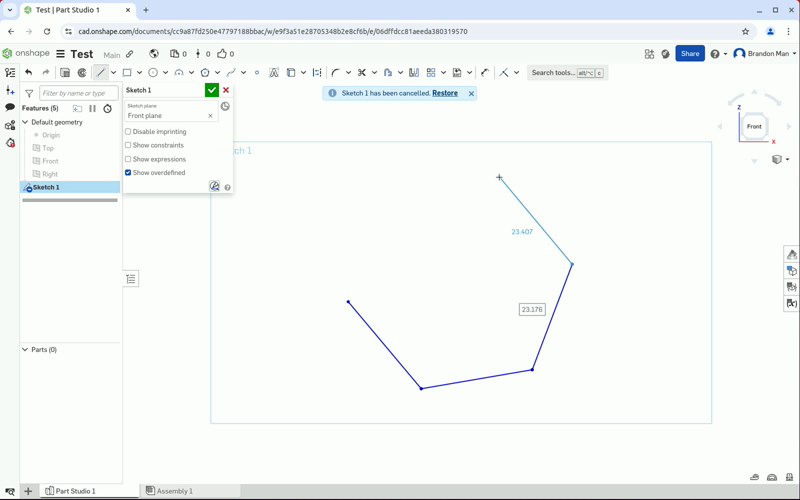
key_up(shift)
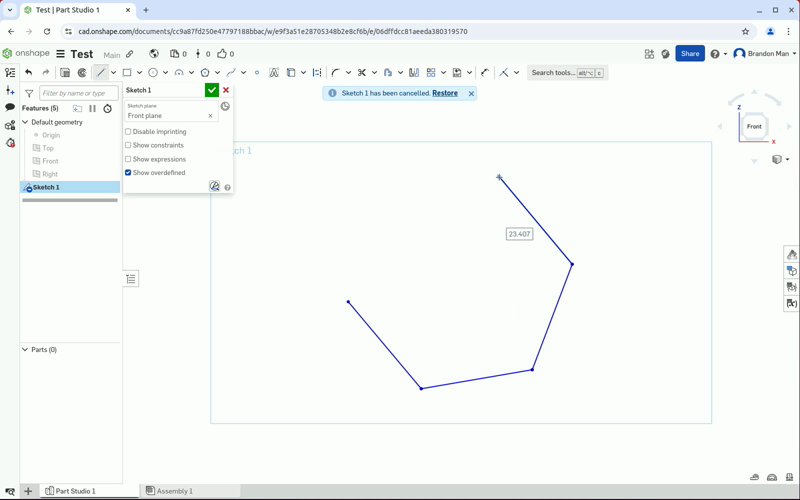
key_down(shift)
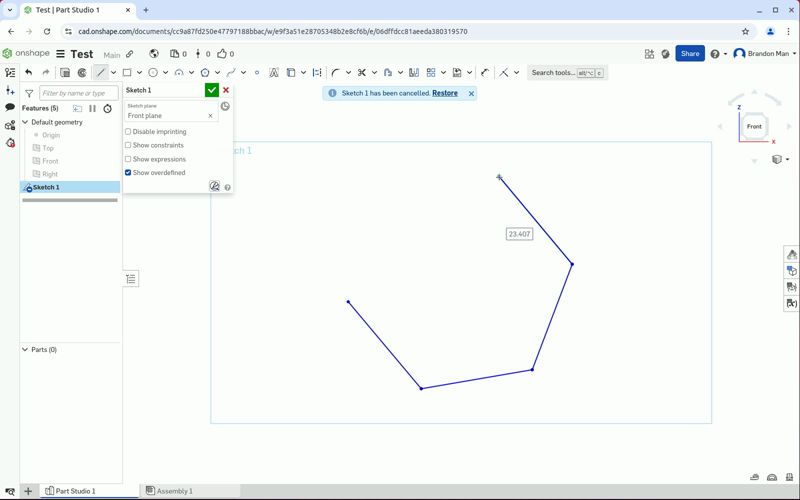
mouse_move(388, 195)
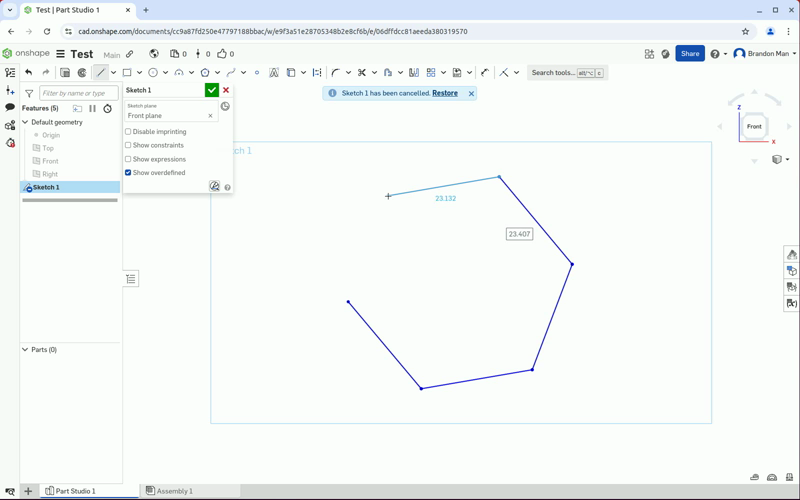
click(388, 195)
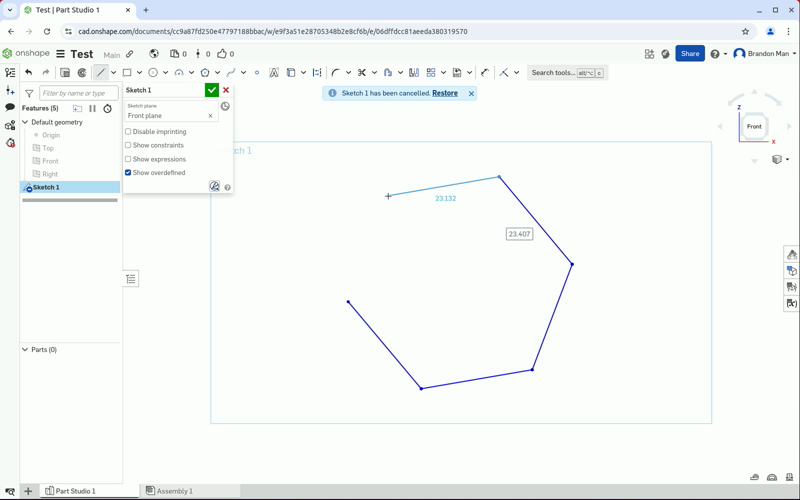
key_up(shift)
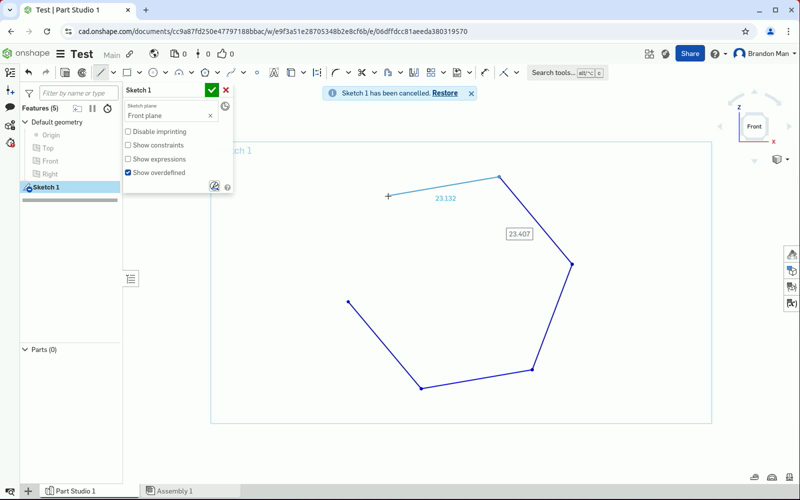
key_down(shift)
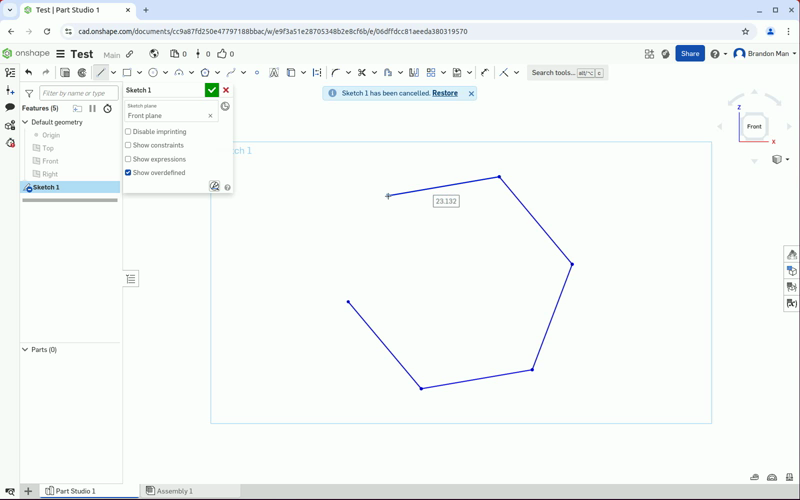
mouse_move(348, 301)
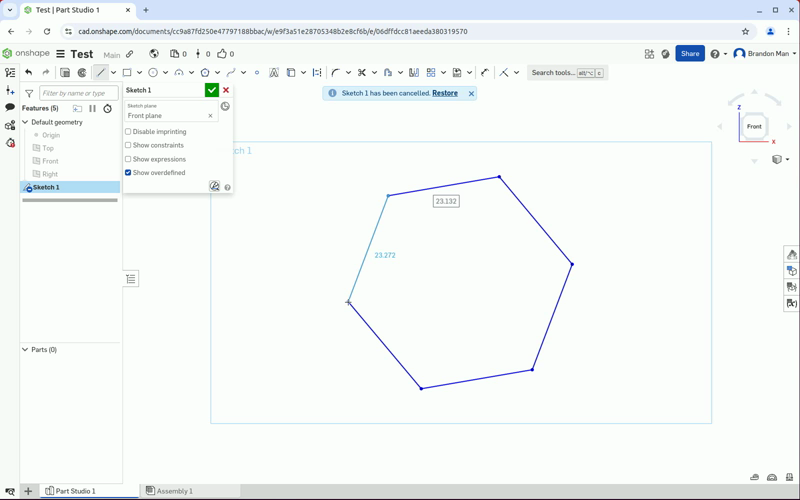
key_up(shift)
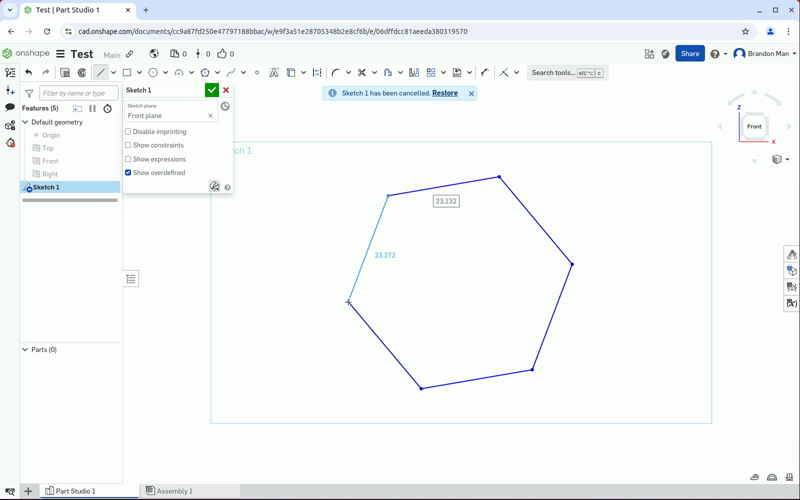
click(348, 301)
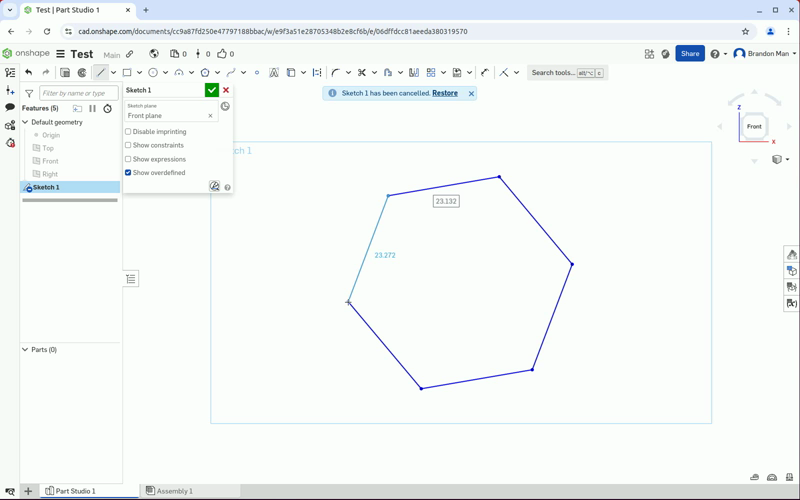
key(esc)
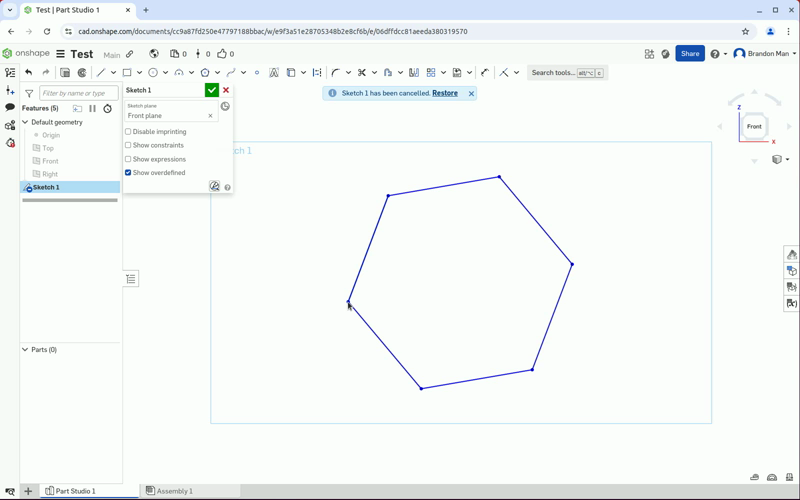
mouse_move(384, 306)
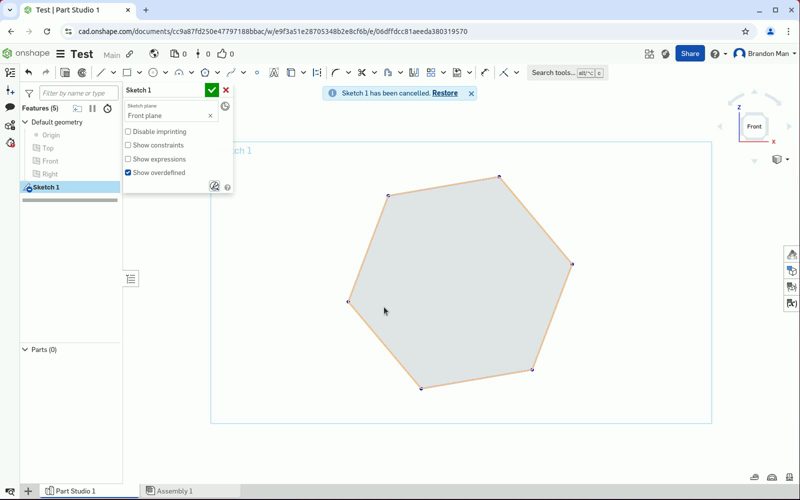
click(384, 306)
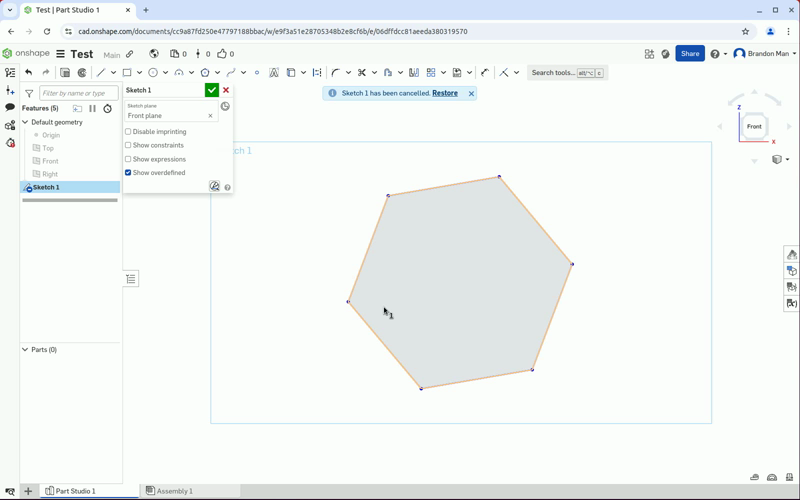
mouse_move(73, 352)
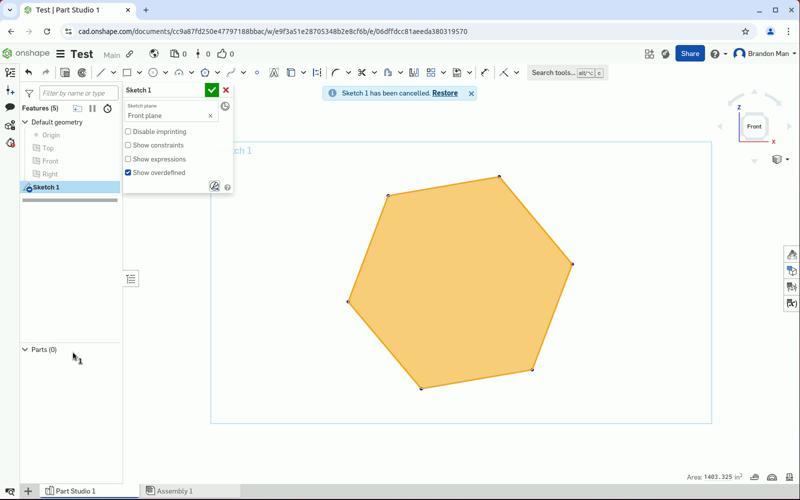
key(shift+y)
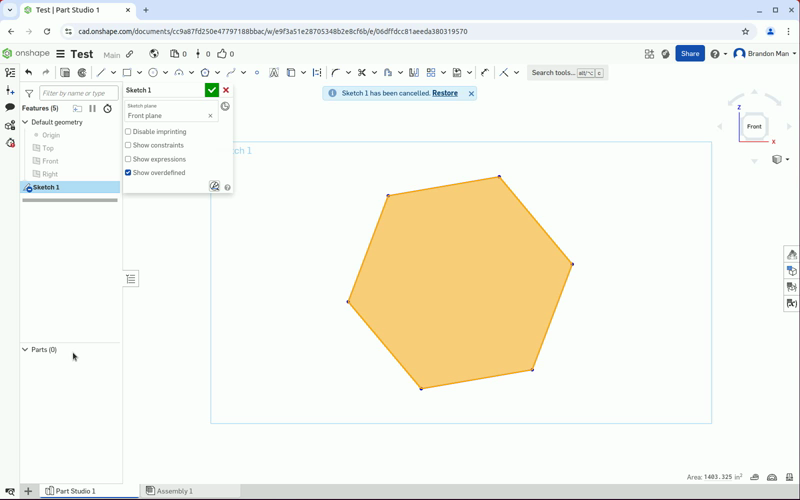
key(shift+e)
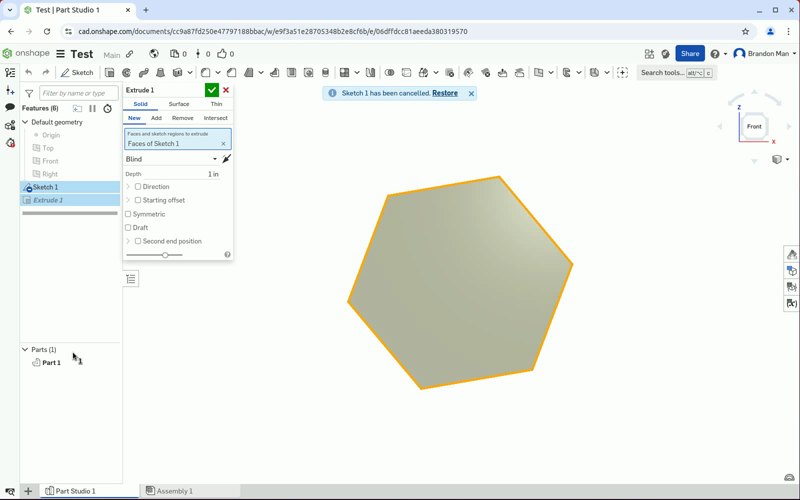
mouse_move(143, 106)
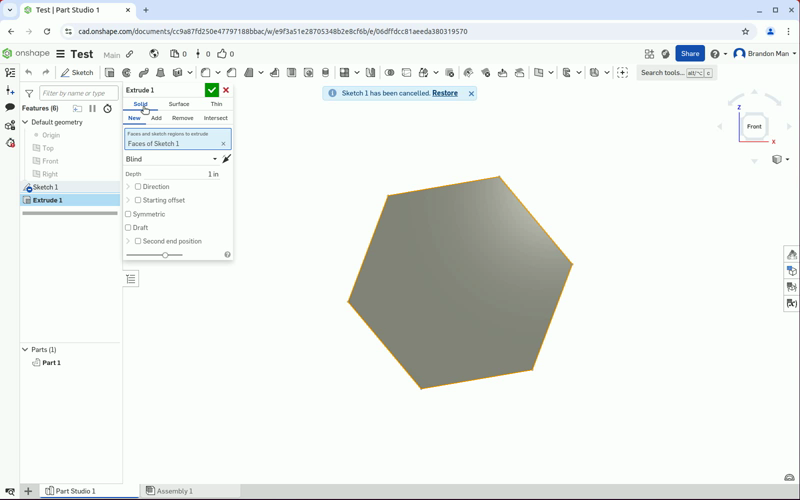
click(143, 106)
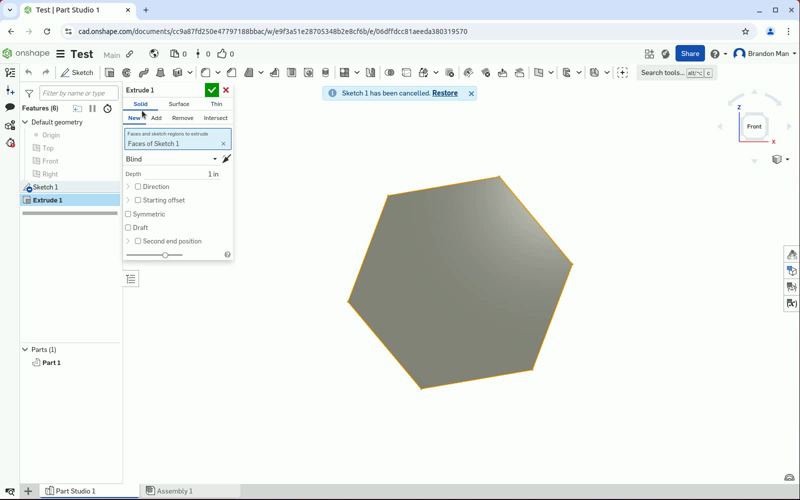
mouse_move(137, 120)
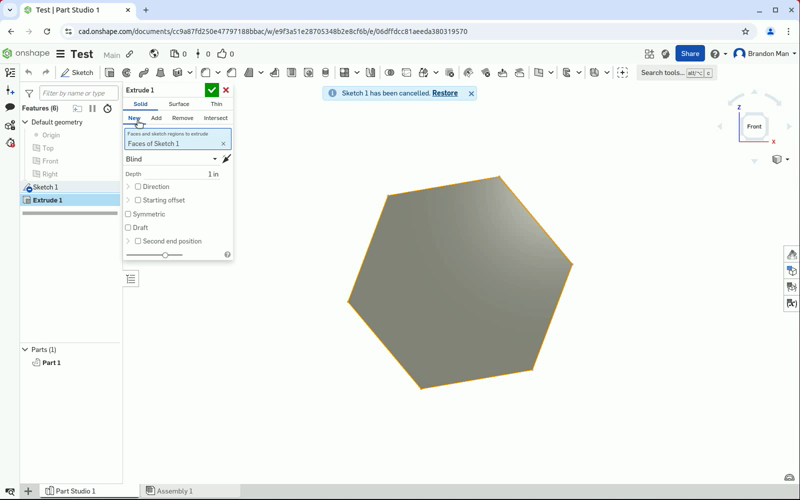
click(137, 120)
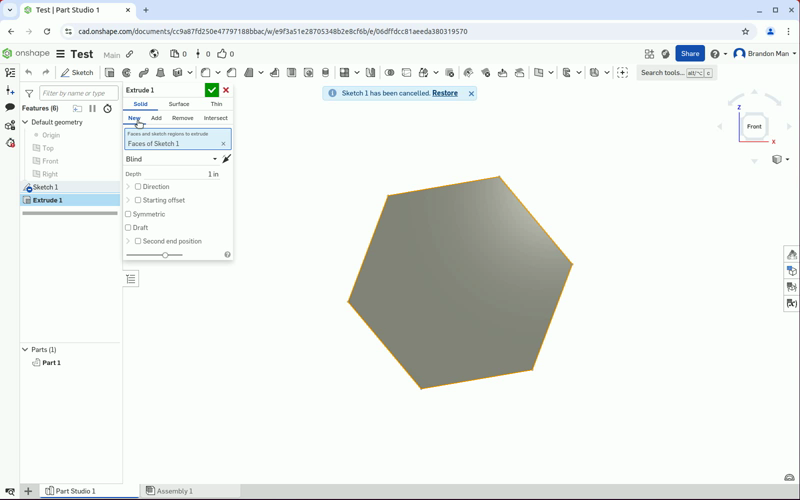
key(tab, 4)
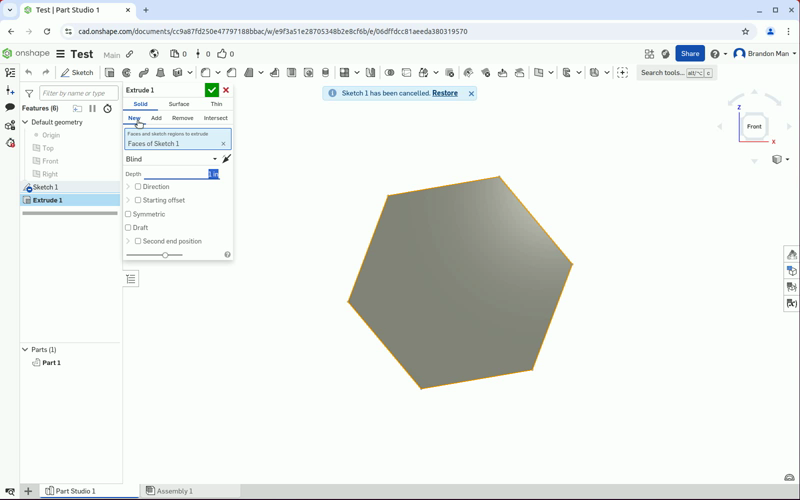
text(9.147)
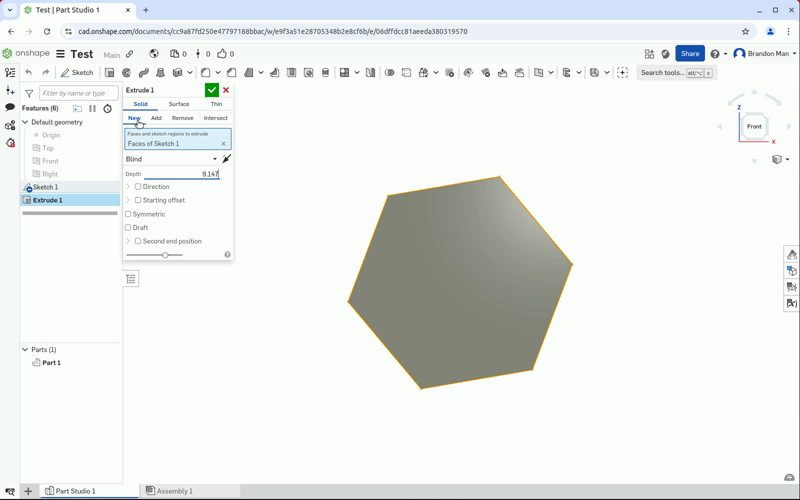
key(enter)
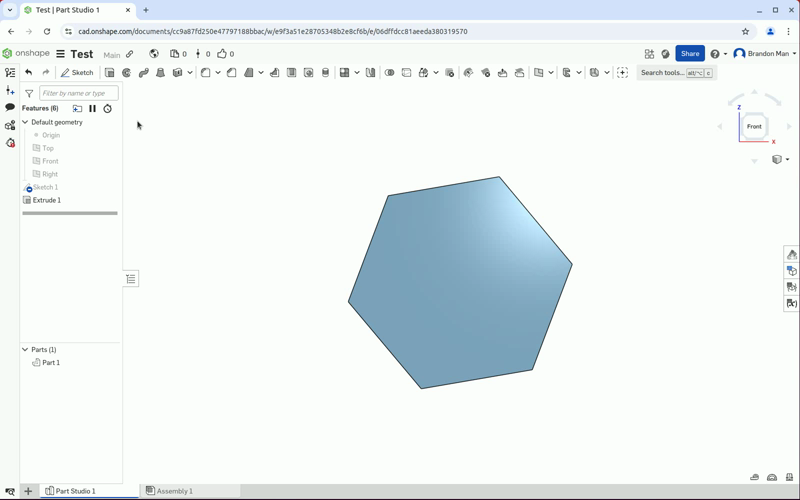
key(shift+h)
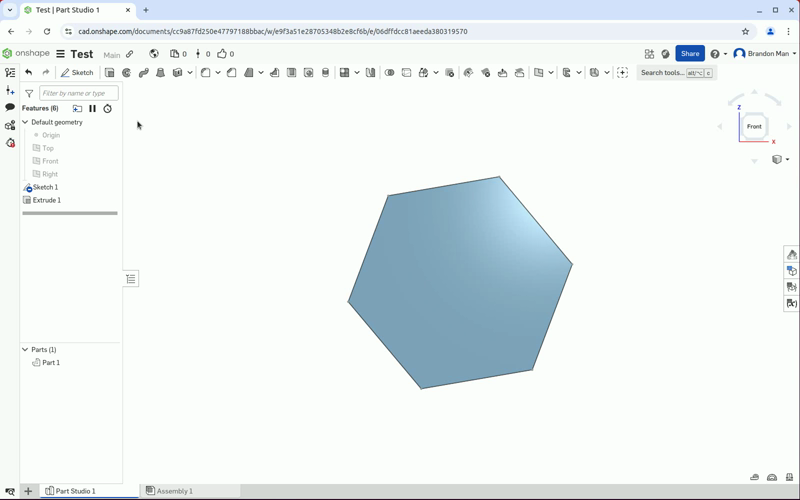
key(shift+h)
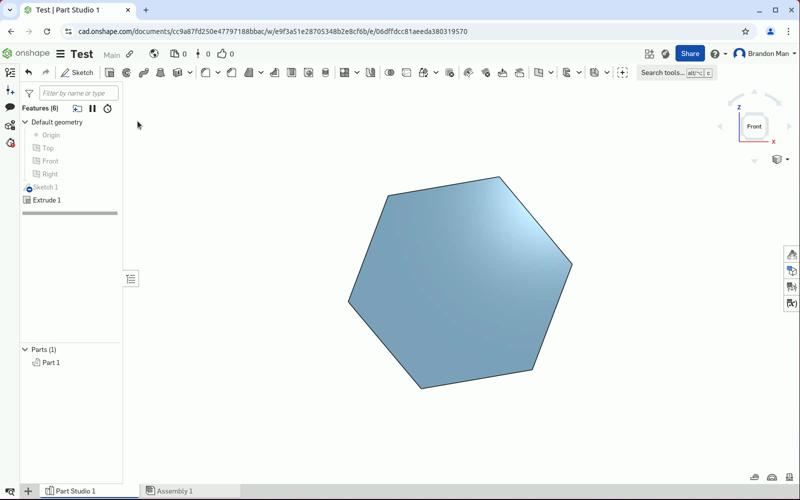
mouse_move(73, 189)
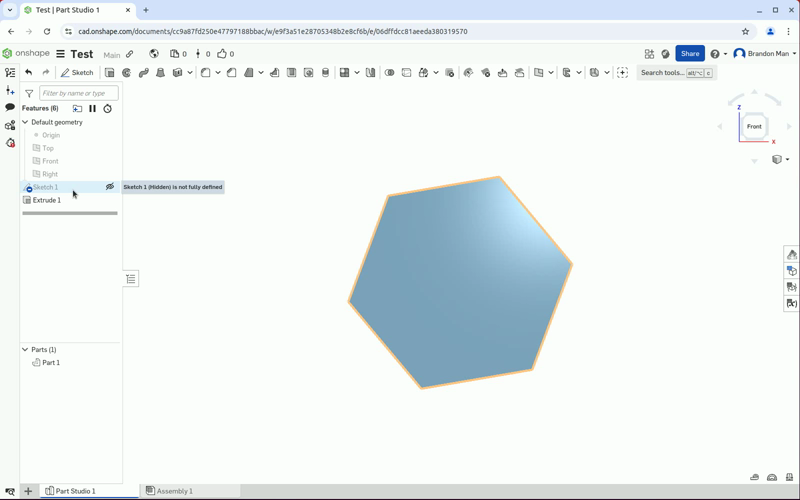
click(73, 189)
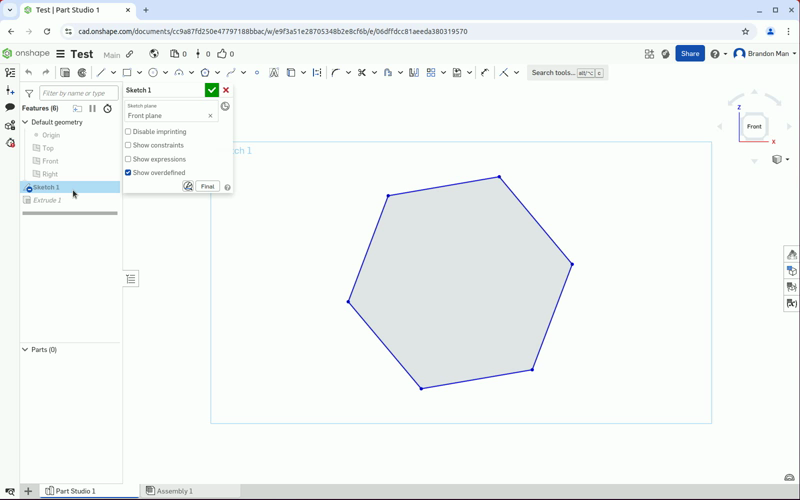
mouse_move(229, 92)
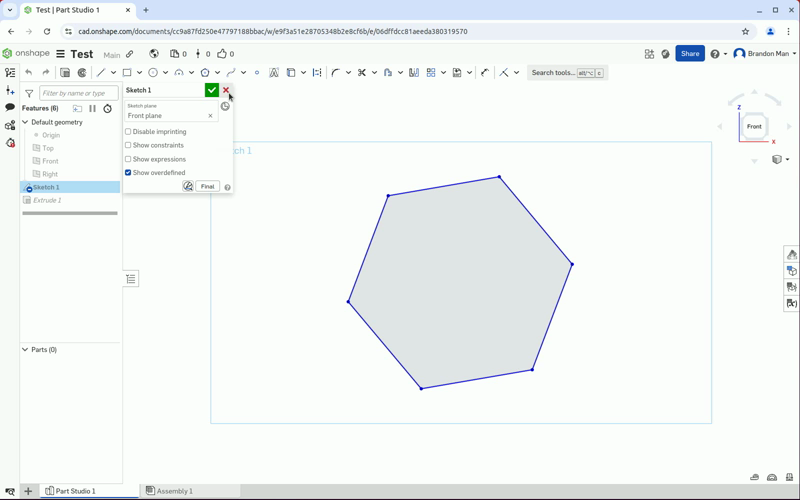
click(229, 92)
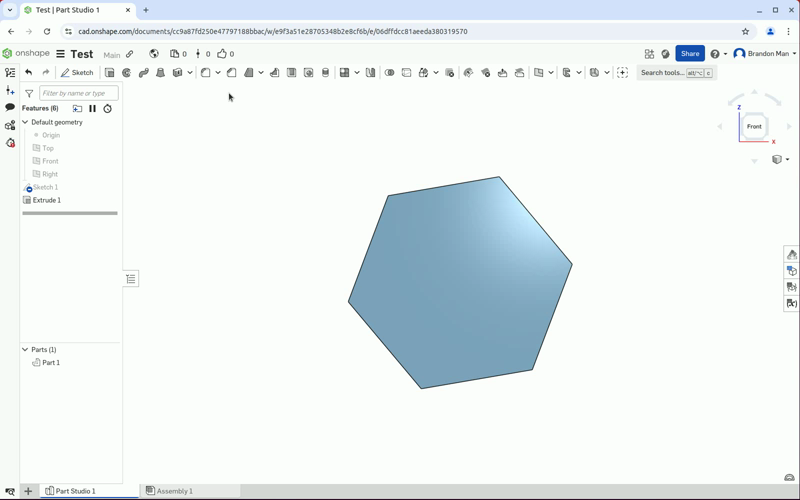
mouse_move(541, 75)
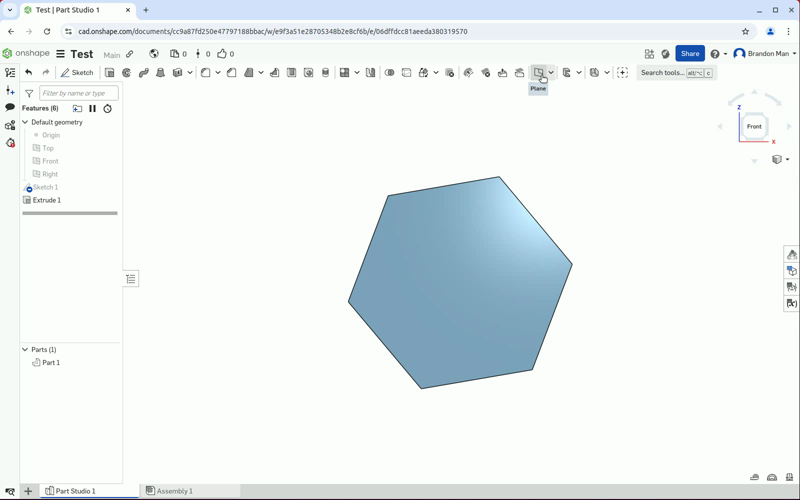
click(541, 75)
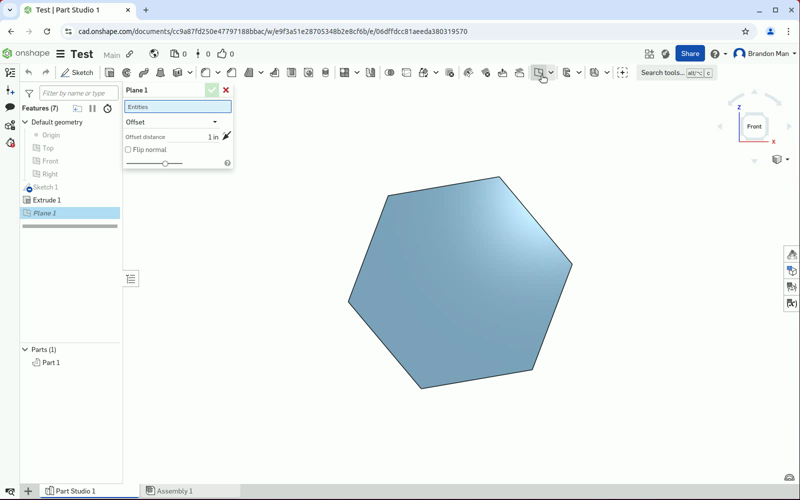
mouse_move(73, 163)
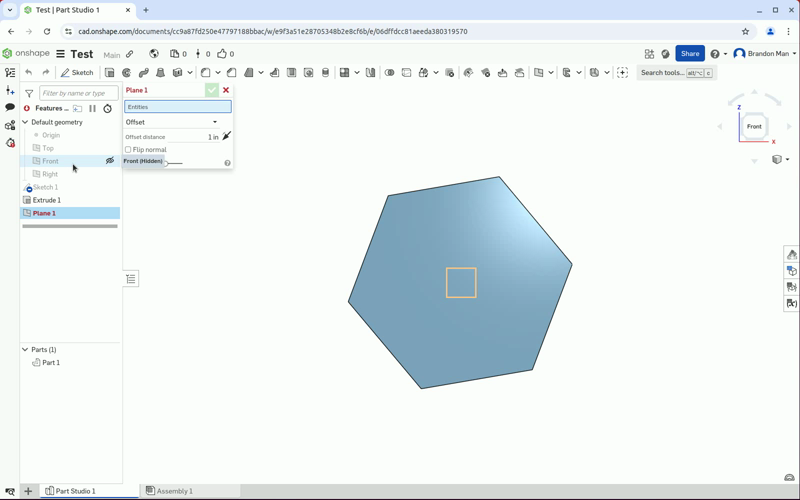
click(73, 163)
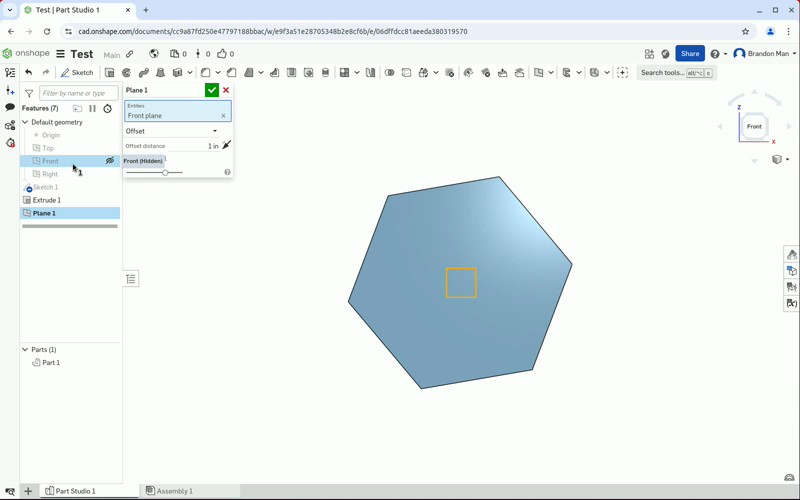
key(tab, 2)
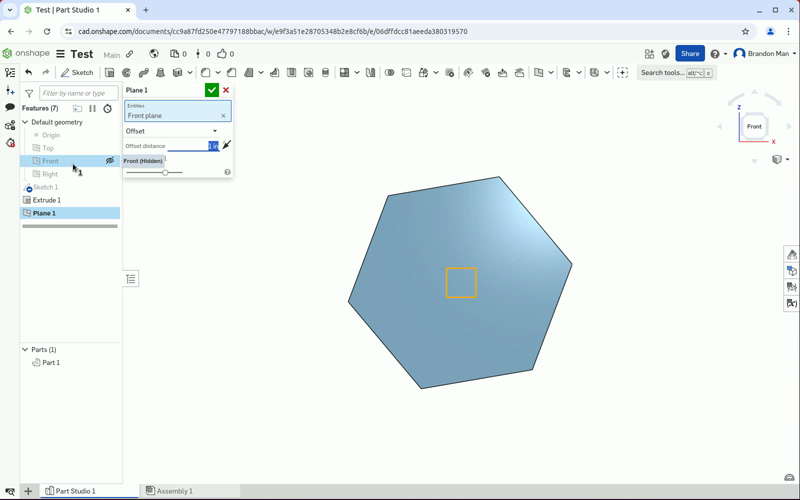
text(9.151)
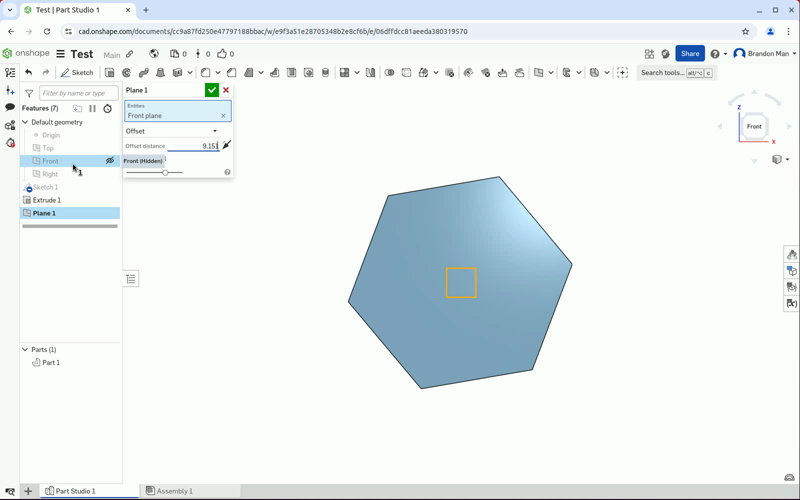
key(enter, 2)
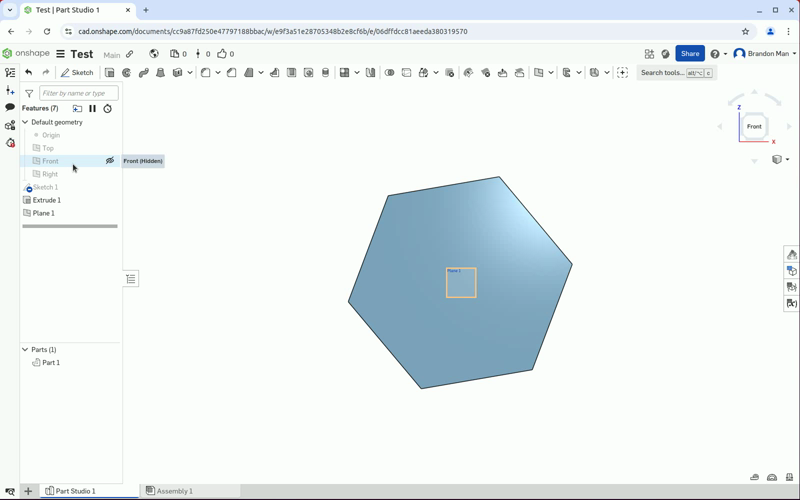
key(shift+s)
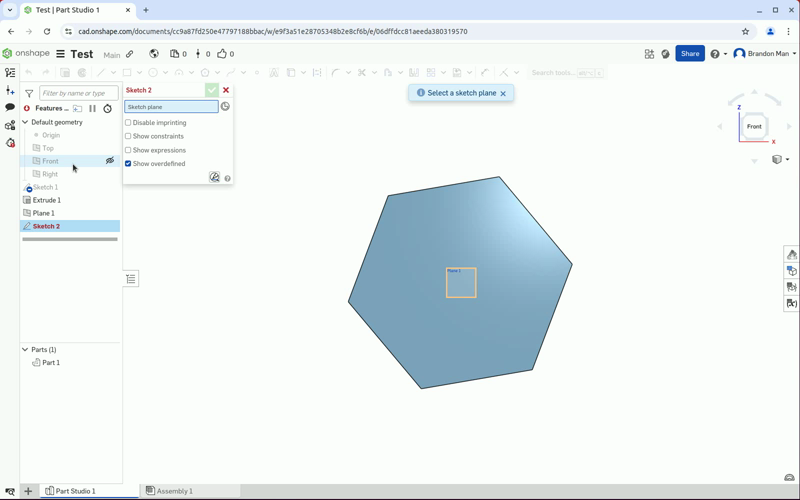
mouse_move(73, 215)
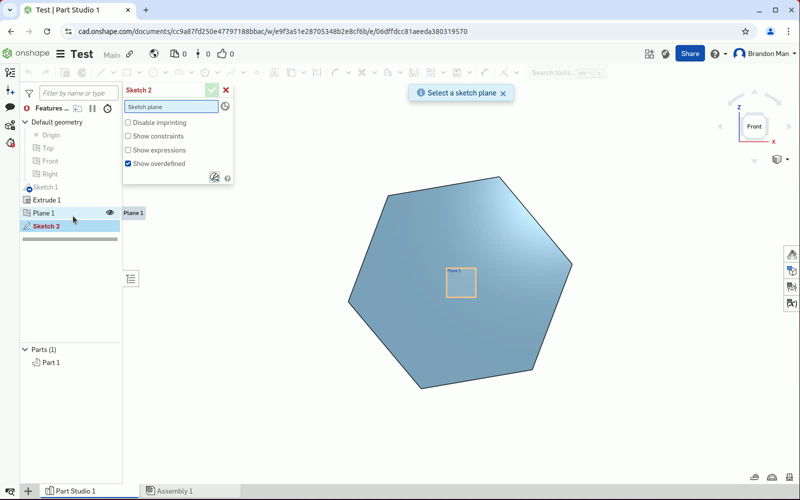
click(73, 215)
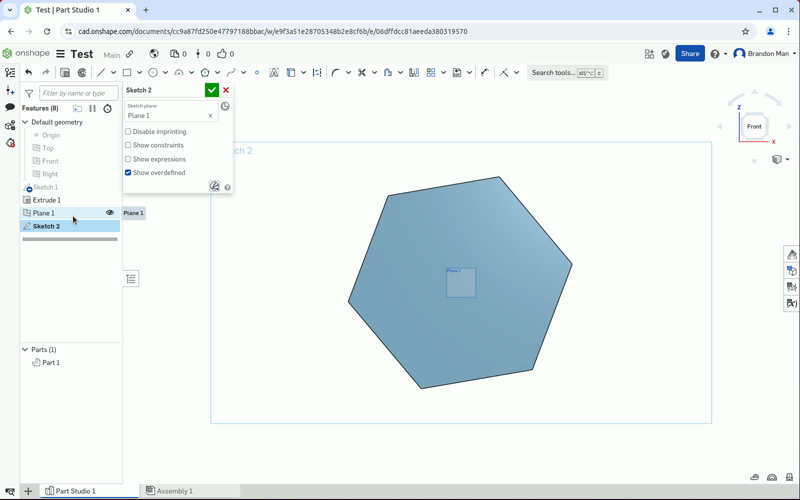
mouse_move(73, 352)
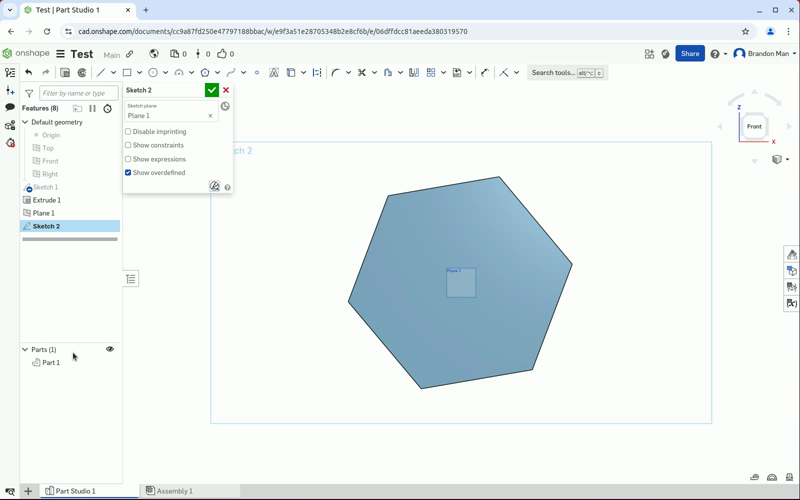
key(y)
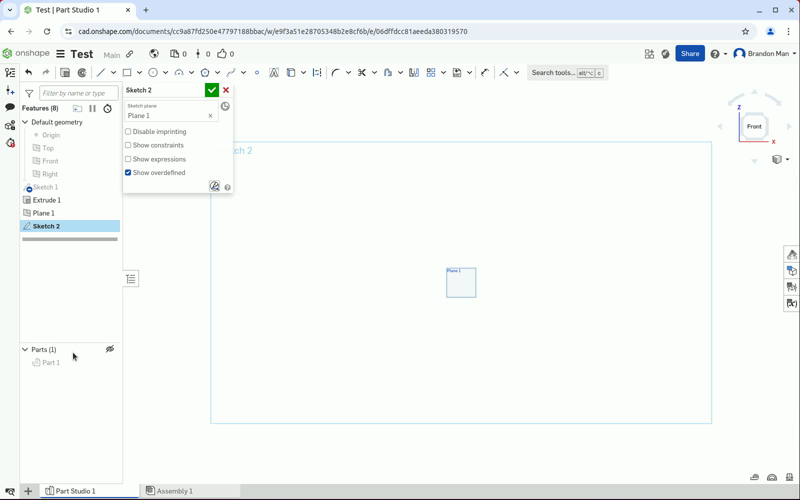
key(c)
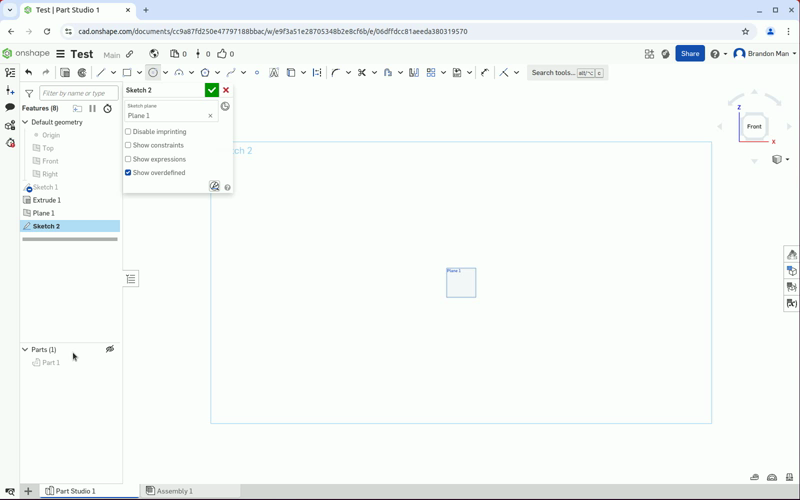
key_down(shift)
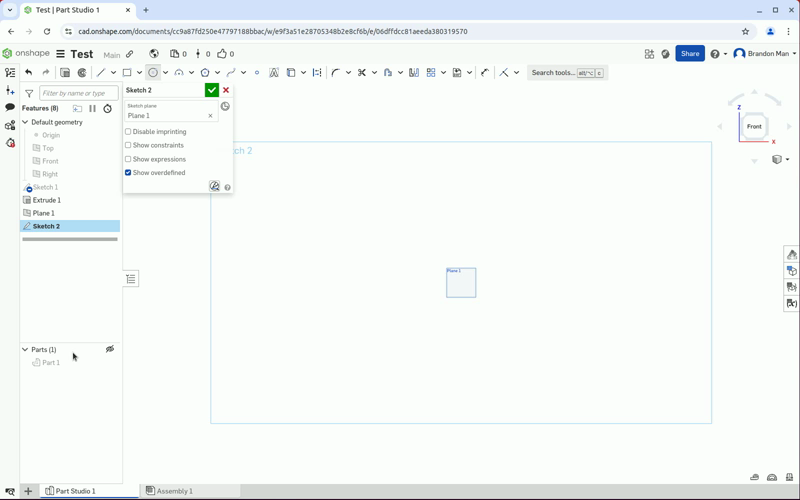
mouse_move(461, 282)
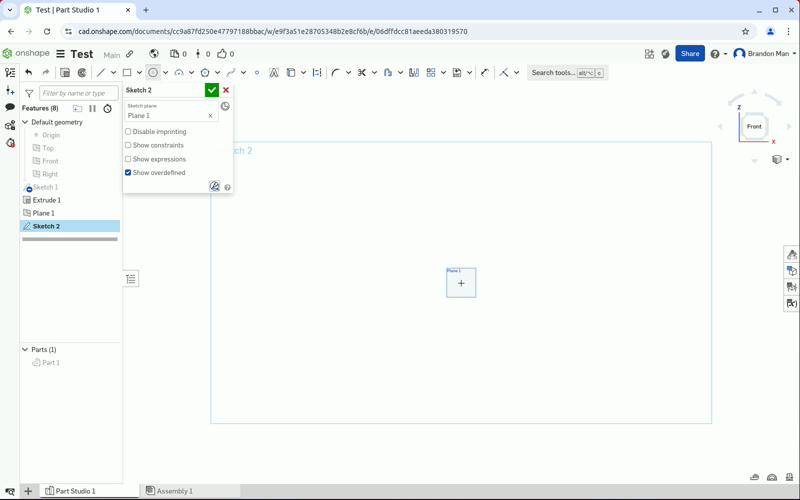
click(461, 282)
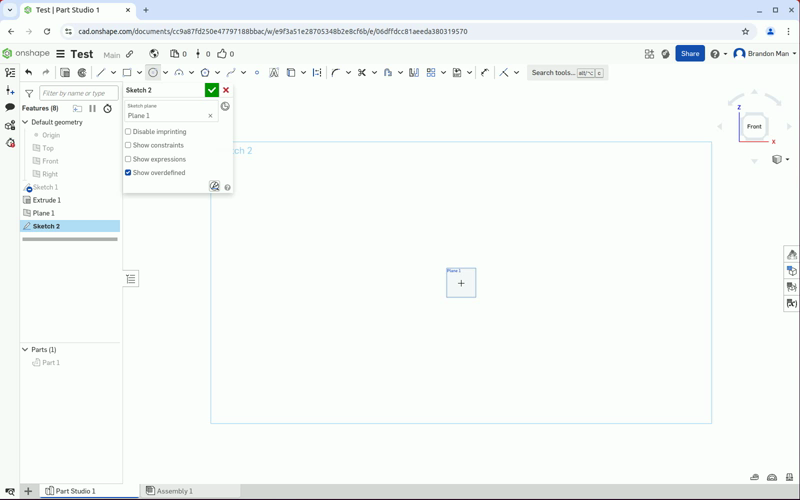
key_up(shift)
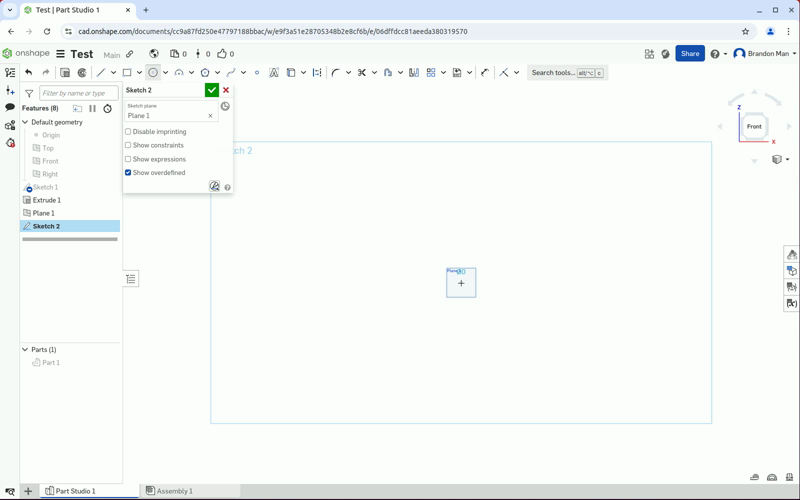
mouse_move(551, 282)
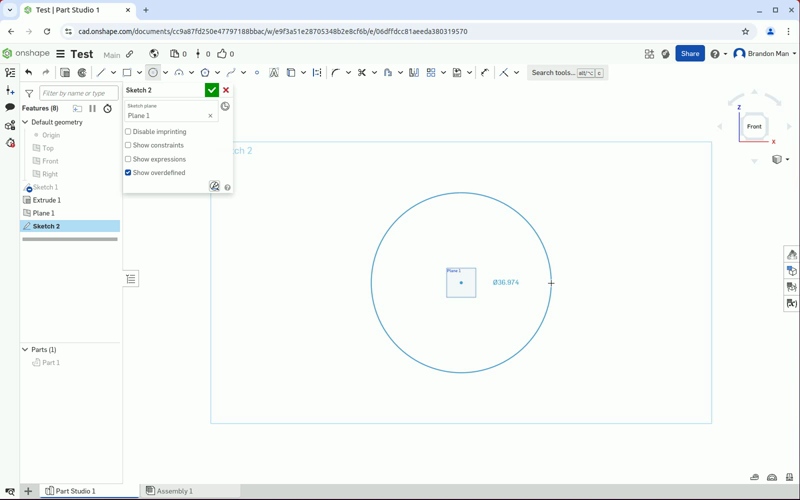
click(551, 282)
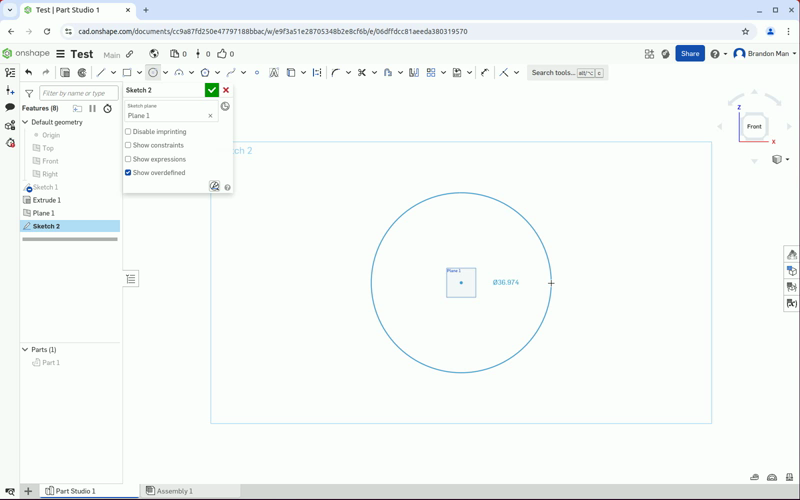
key(esc)
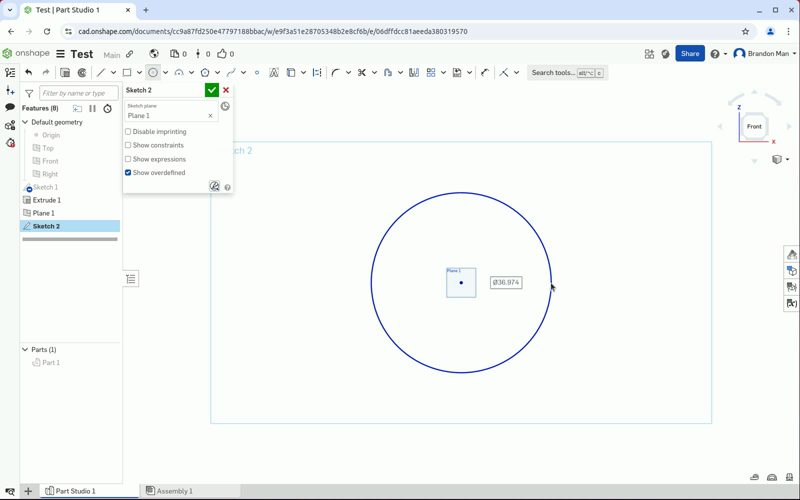
mouse_move(488, 254)
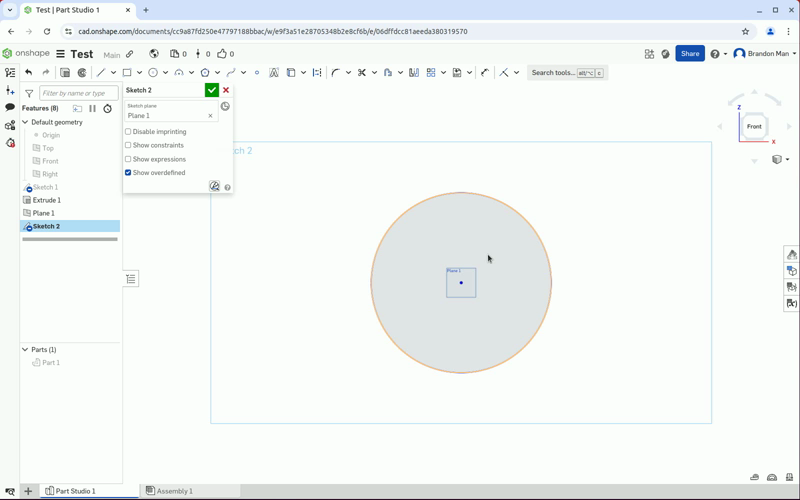
click(488, 254)
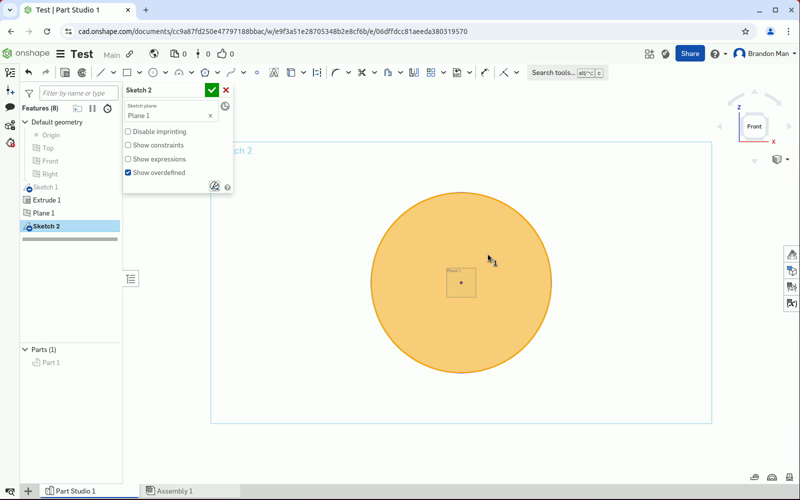
mouse_move(73, 352)
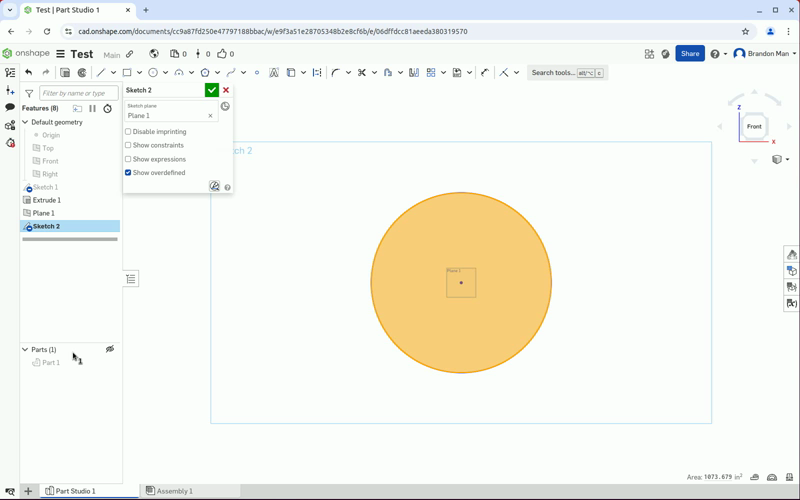
key(shift+y)
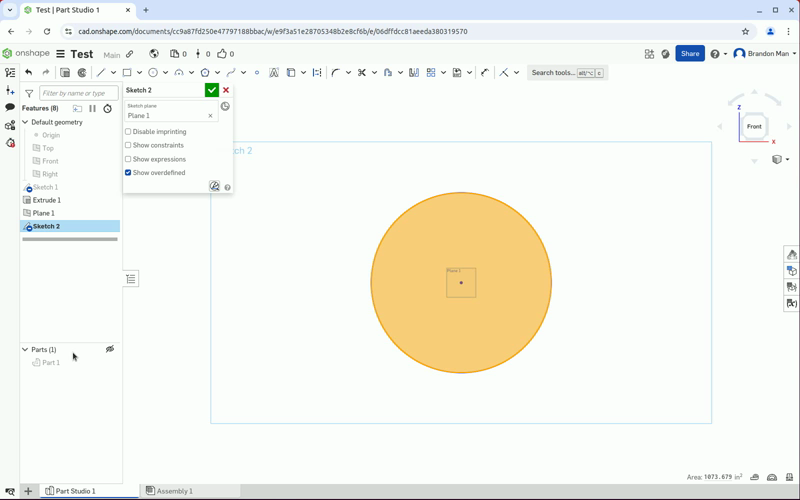
key(shift+e)
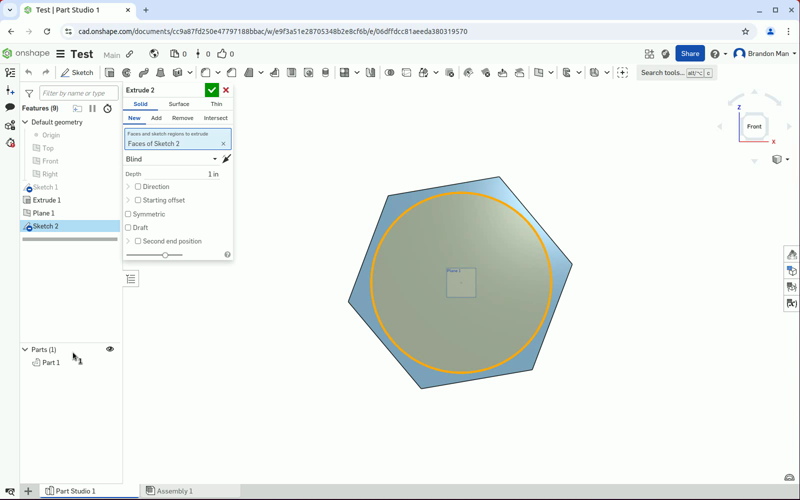
mouse_move(143, 106)
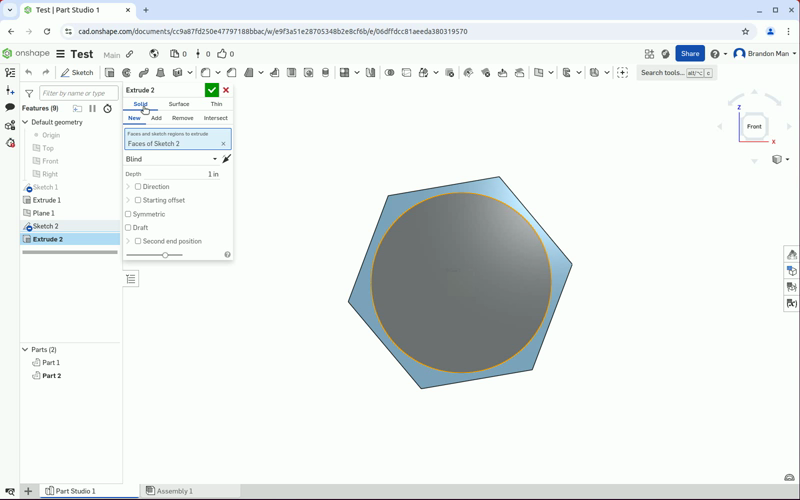
click(143, 106)
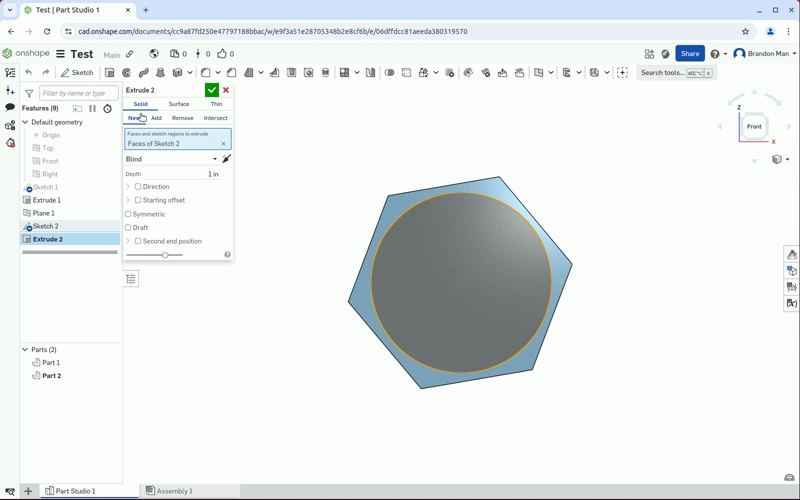
mouse_move(137, 120)
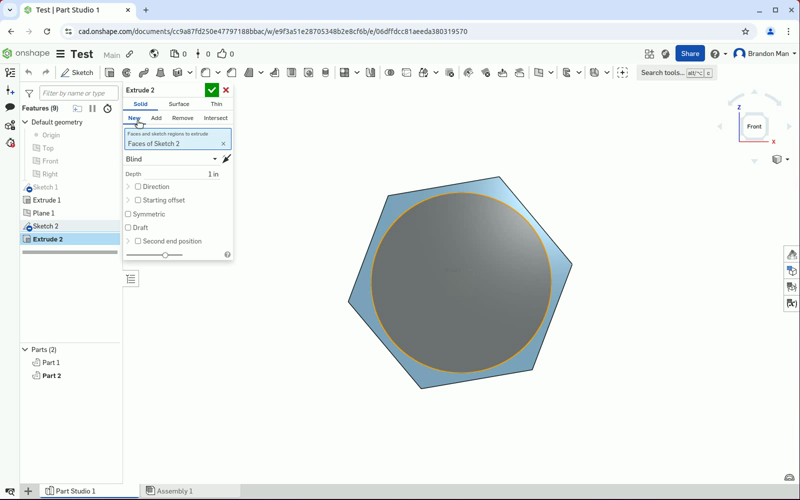
click(137, 120)
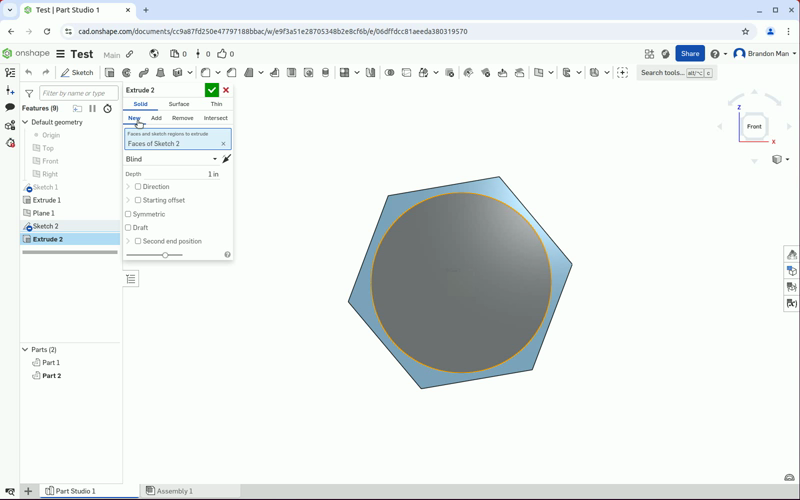
key(tab, 4)
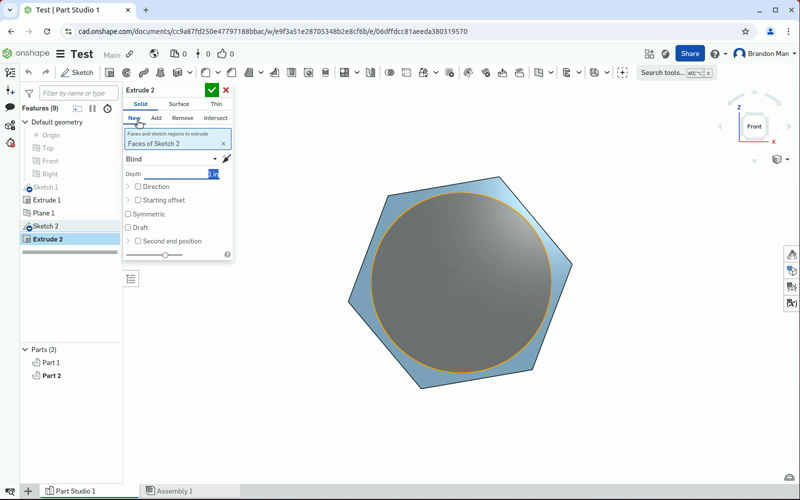
text(3.611)
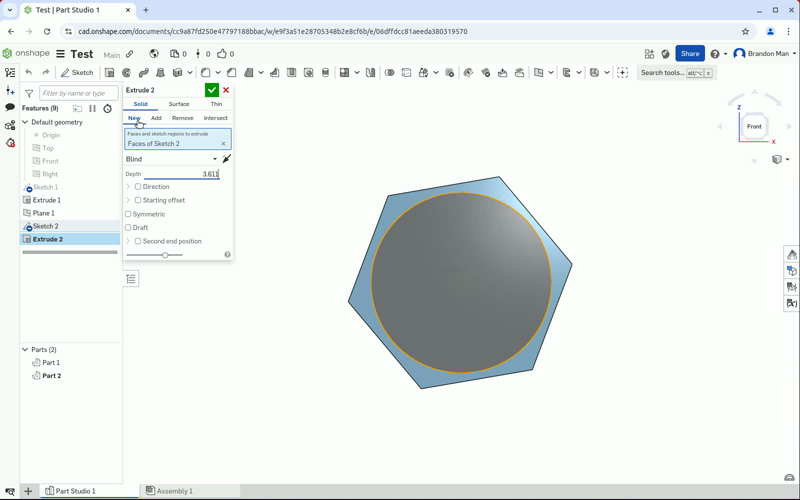
key(enter)
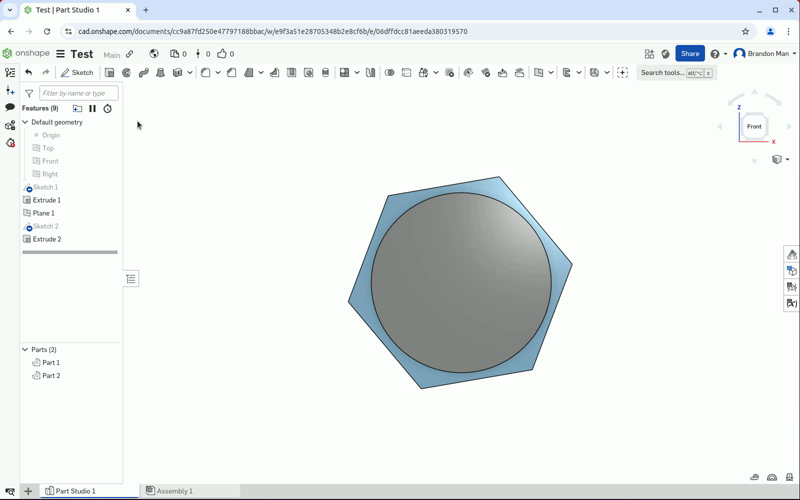
key(shift+h)
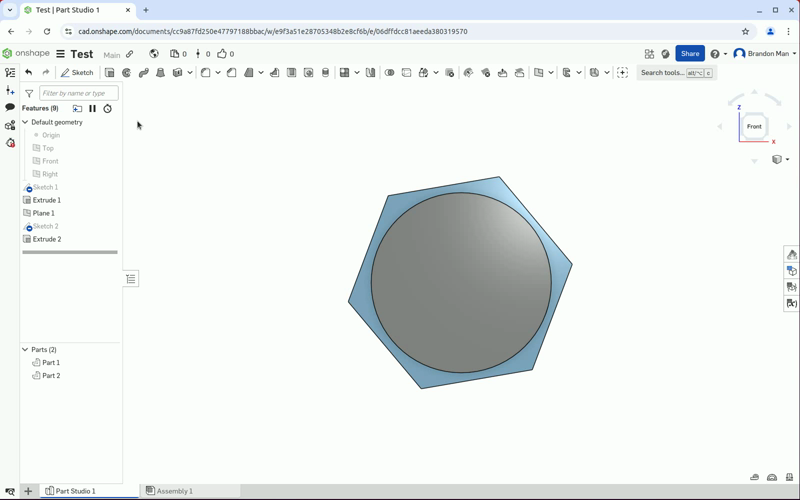
key(shift+h)
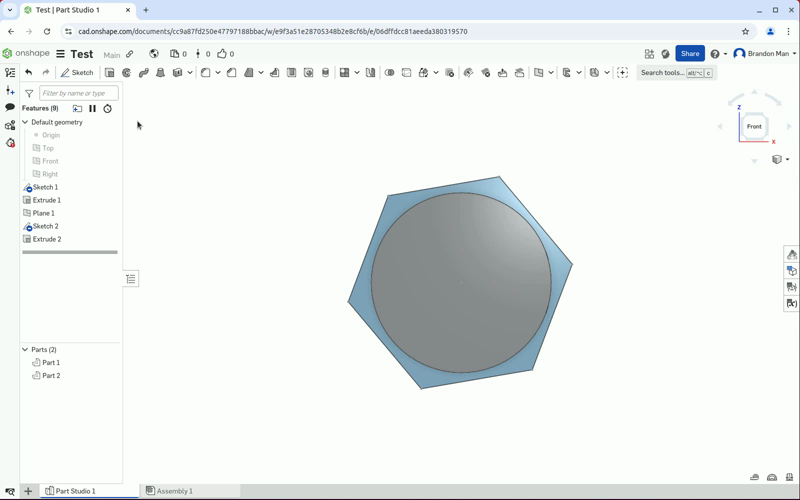
key(shift+7)
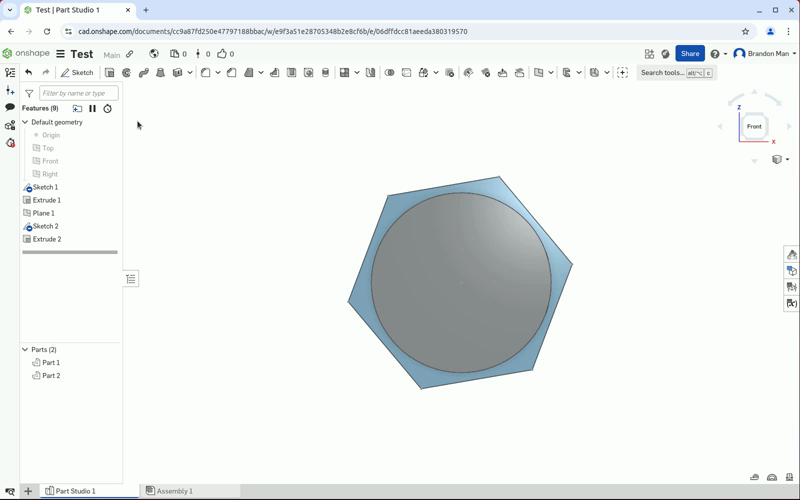
key(left, 2)
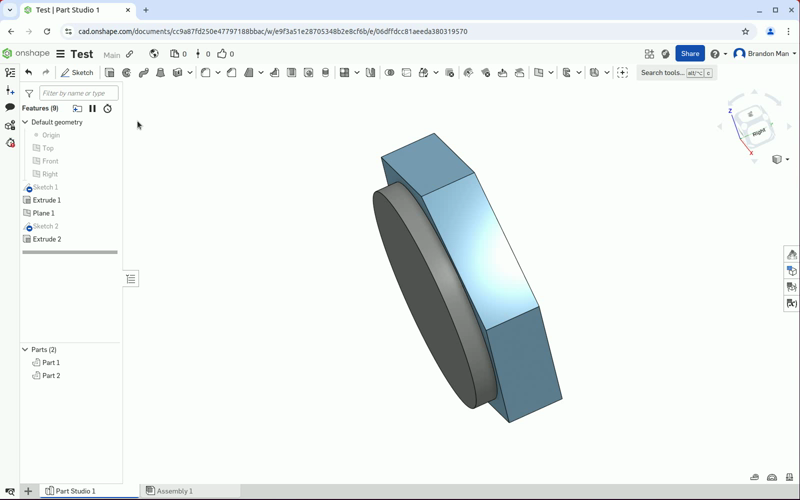
key(down, 2)
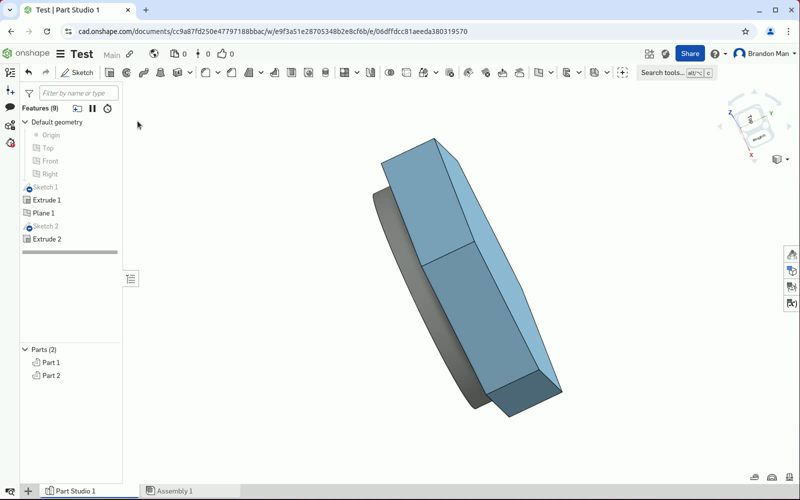
key(up, 2)
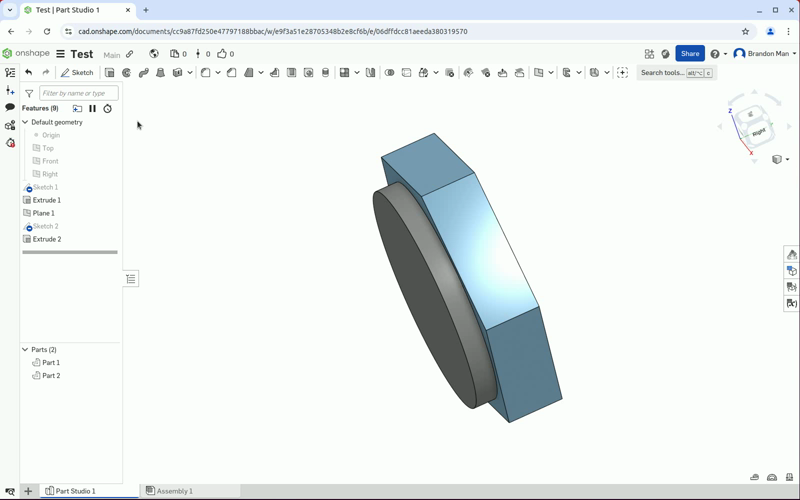
key(right, 2)
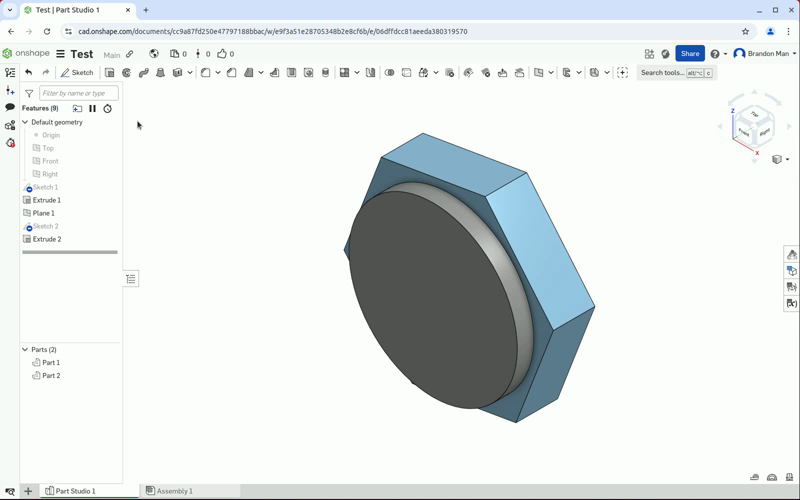
mouse_move(73, 189)
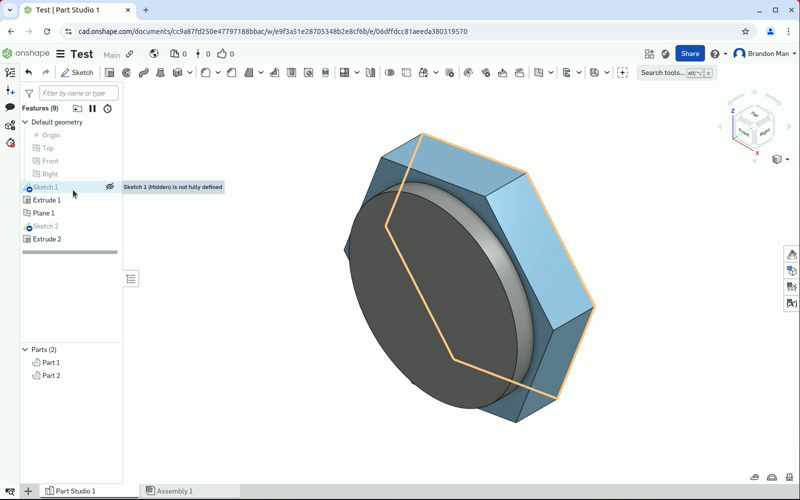
click(73, 189)